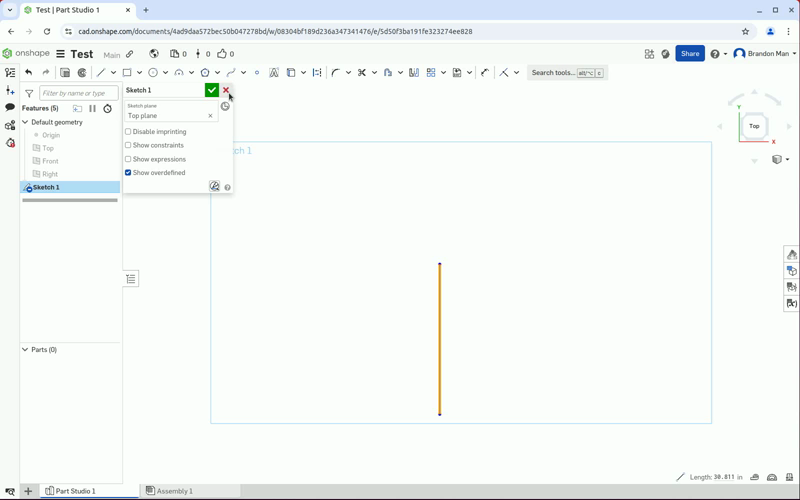
key(shift+h)
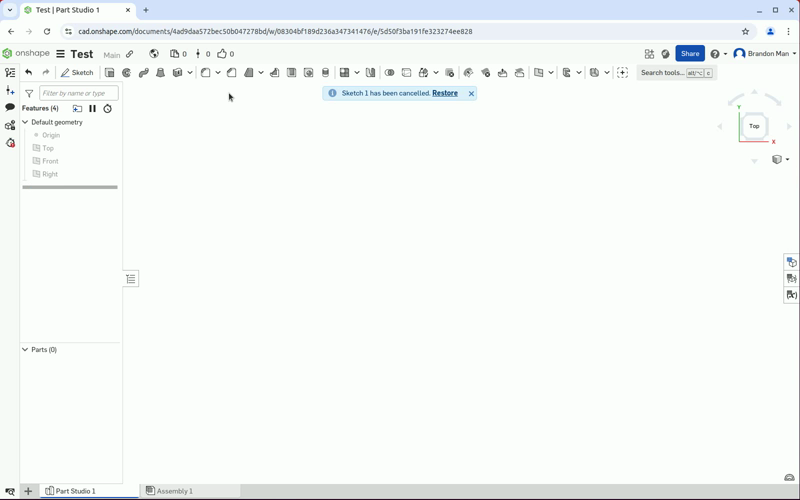
mouse_move(73, 352)
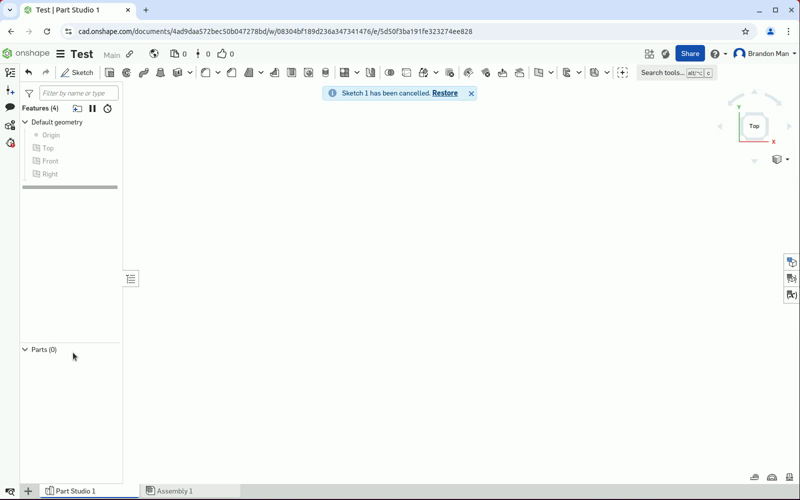
key(y)
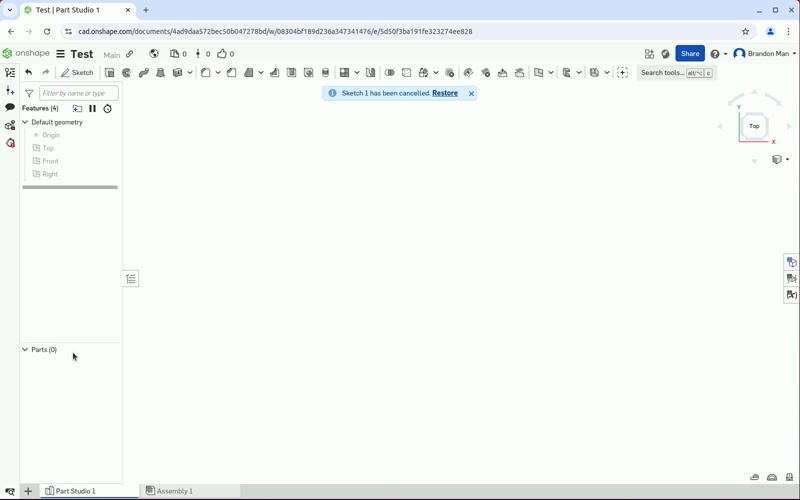
key(shift+p)
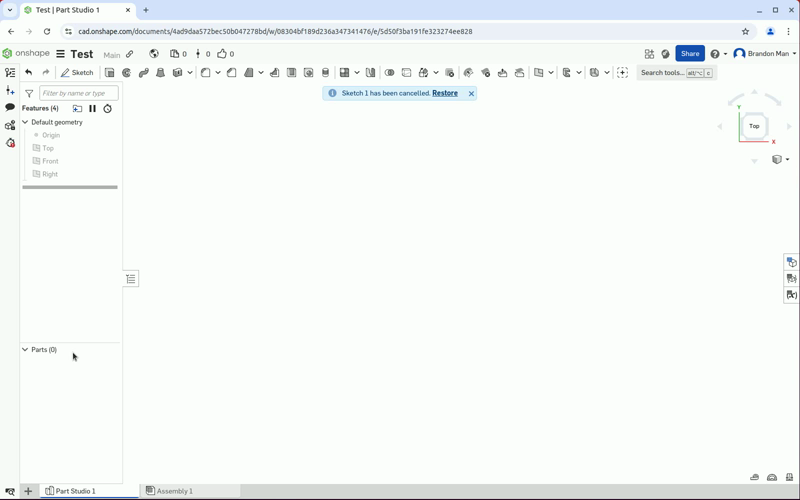
key(space)
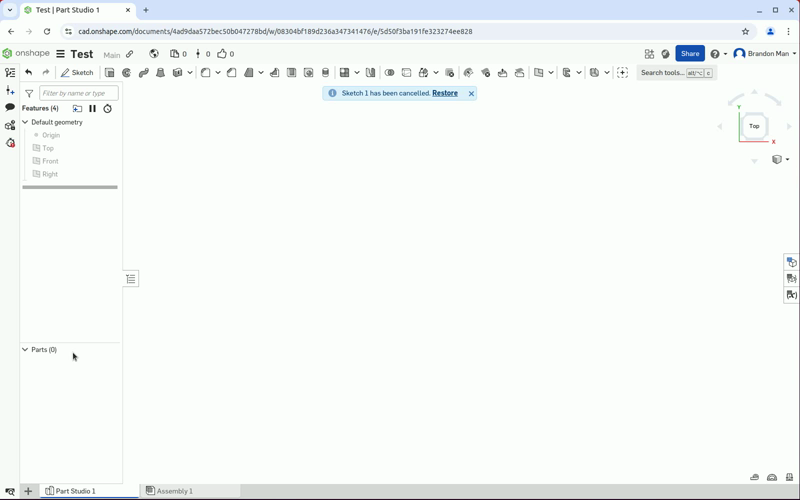
key_down(shift)
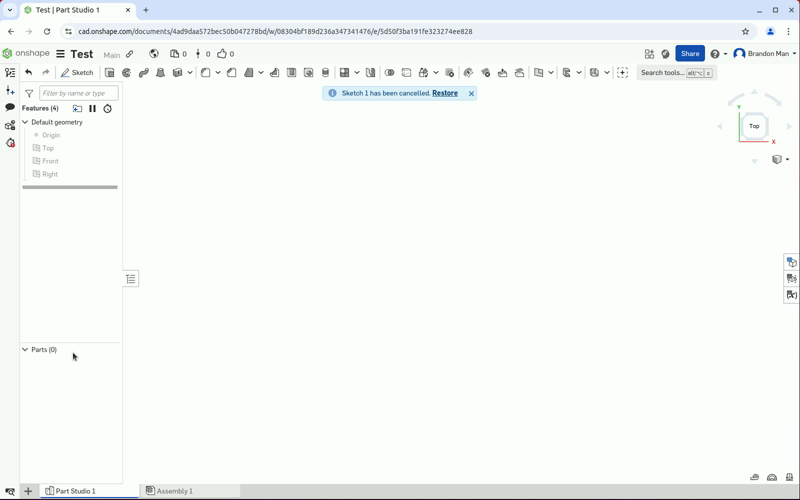
key(up)
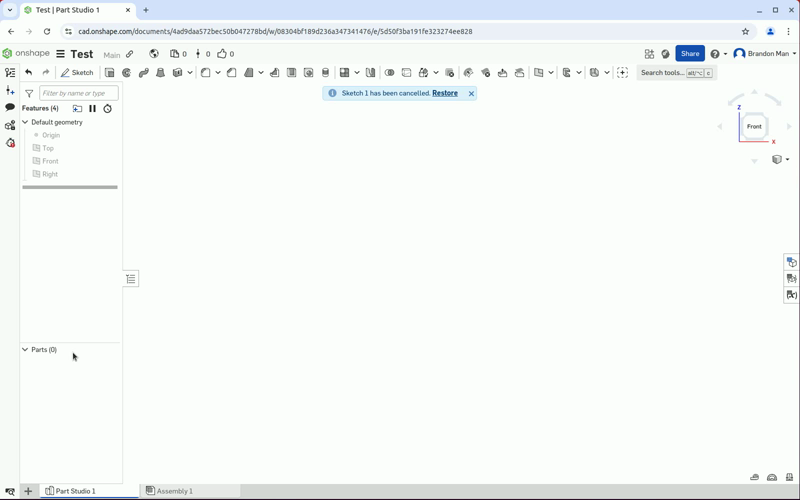
key_up(shift)
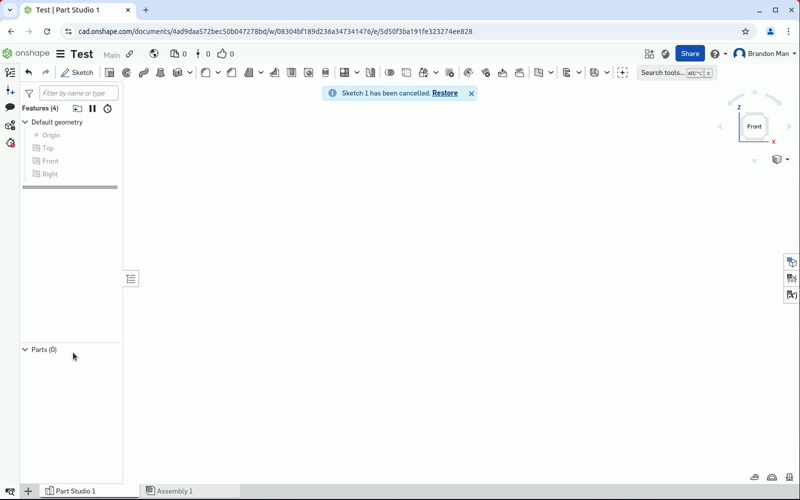
mouse_move(73, 352)
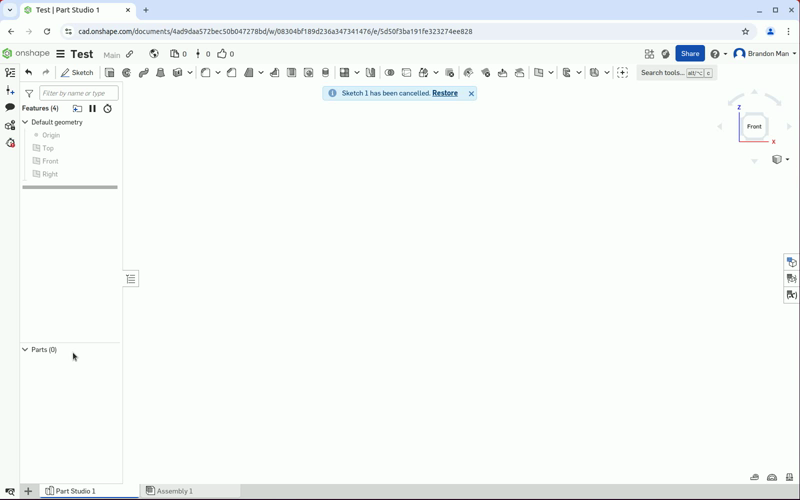
key(shift+y)
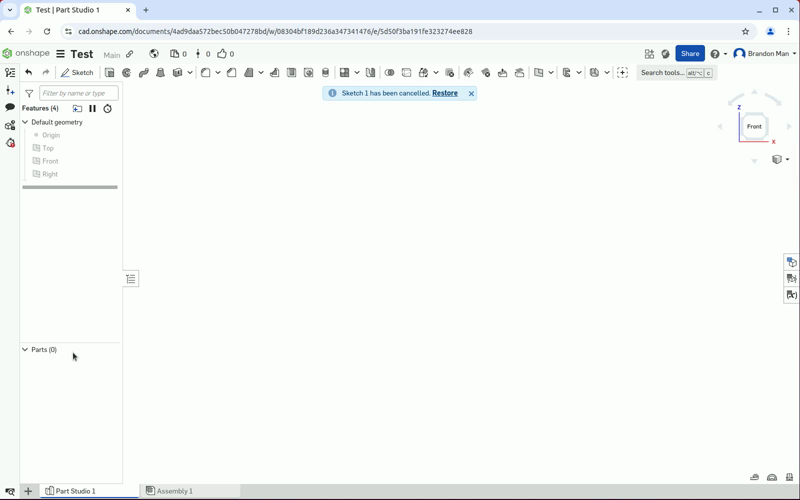
key(shift+s)
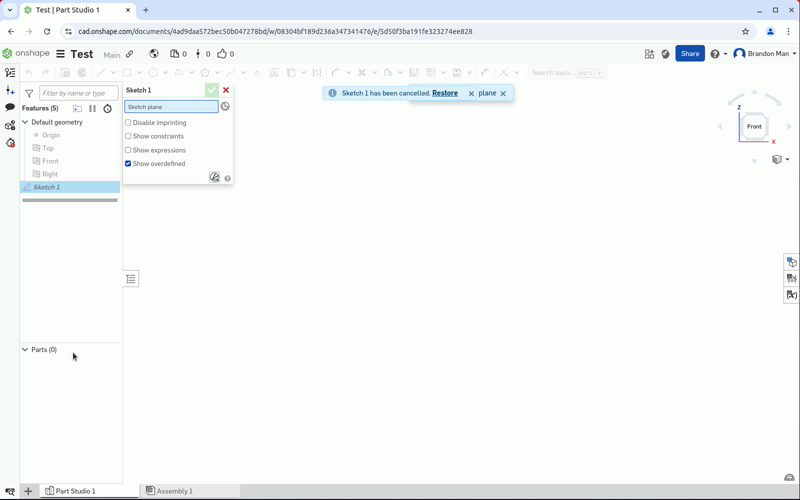
mouse_move(73, 163)
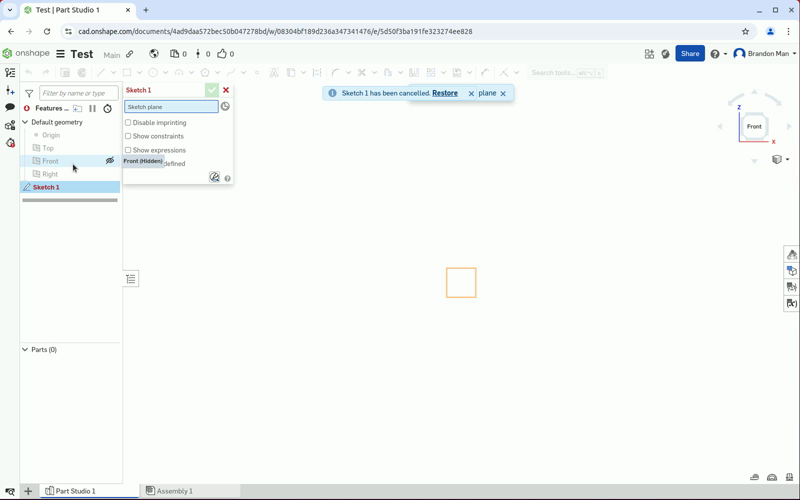
click(73, 163)
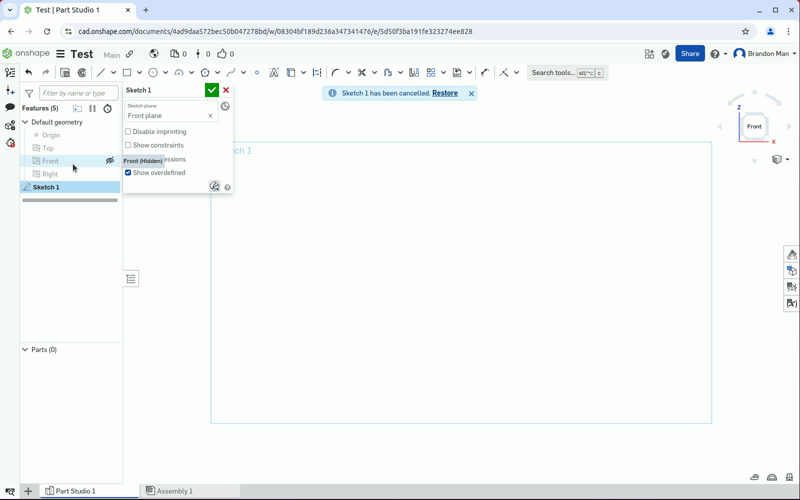
mouse_move(73, 352)
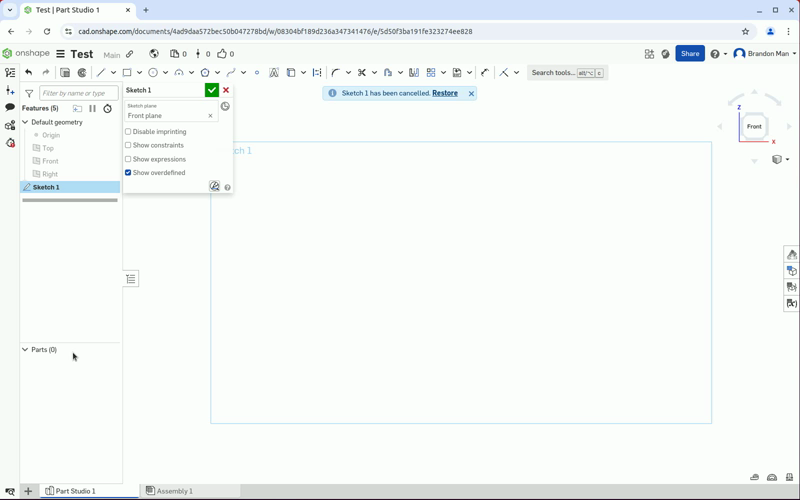
key(y)
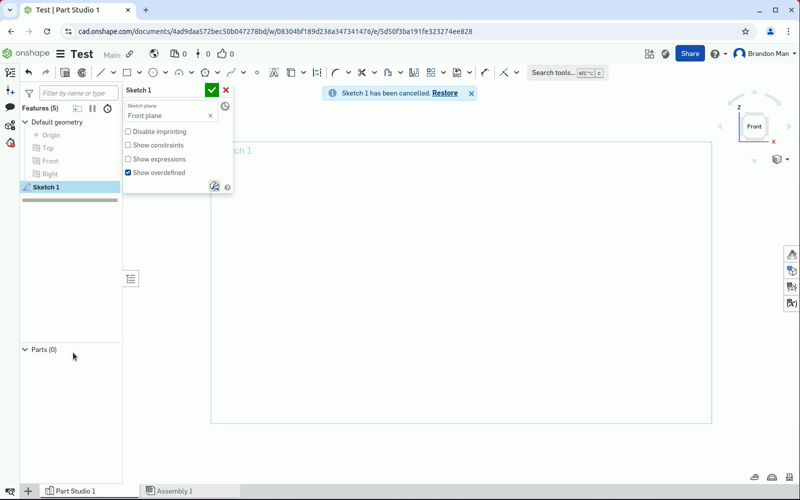
key(l)
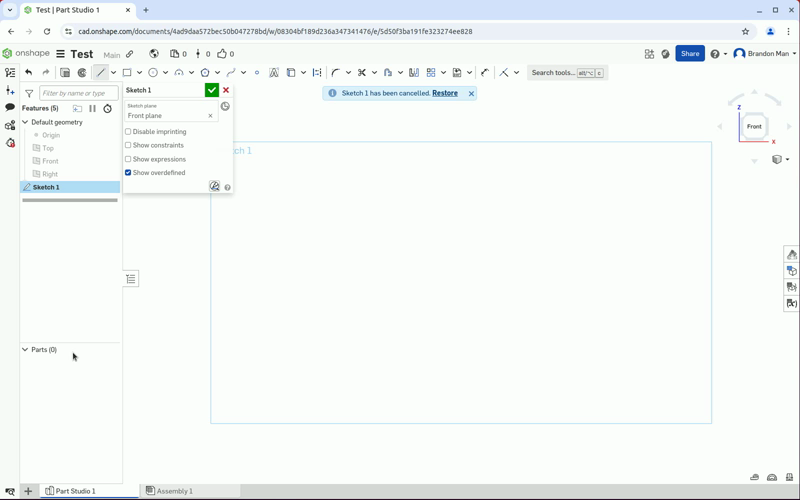
key_down(shift)
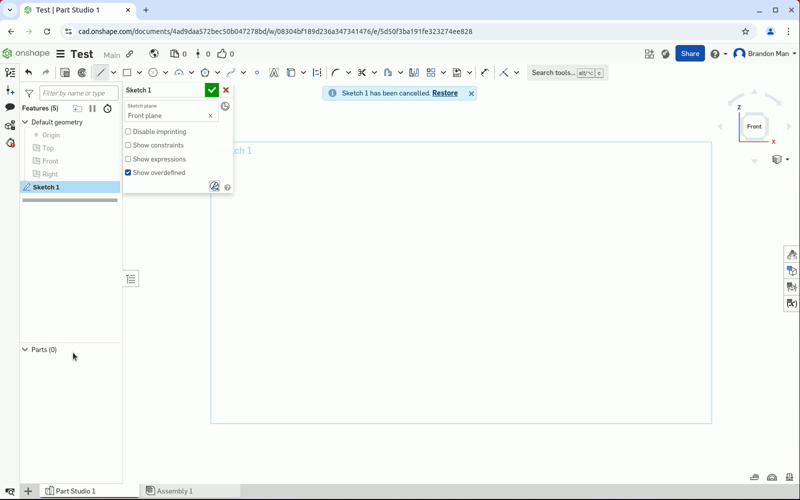
mouse_move(423, 320)
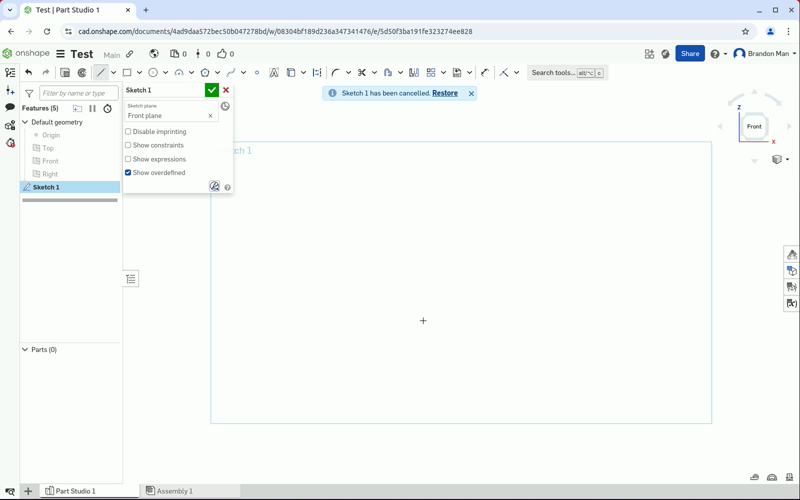
click(423, 320)
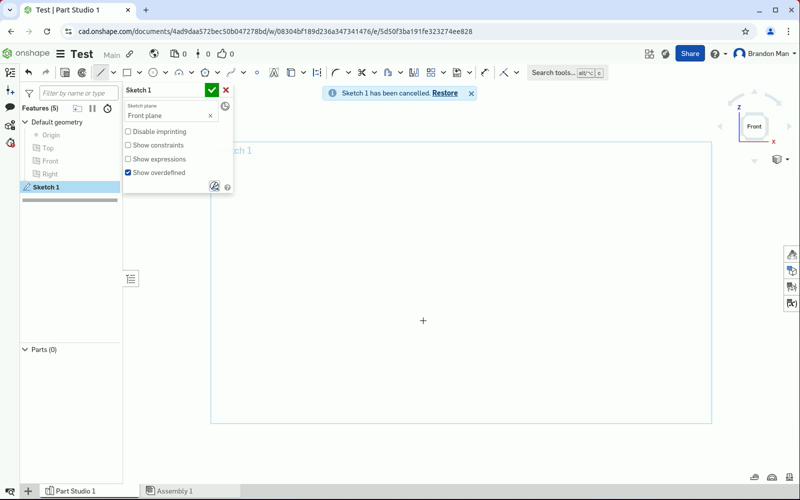
key_up(shift)
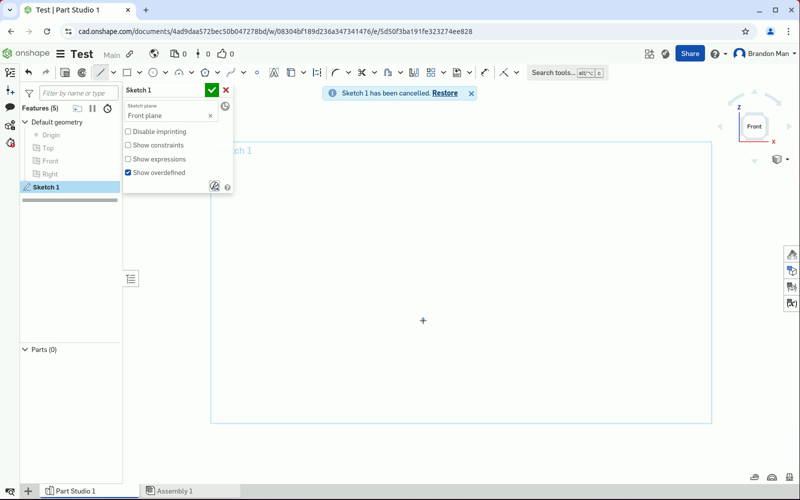
key_down(shift)
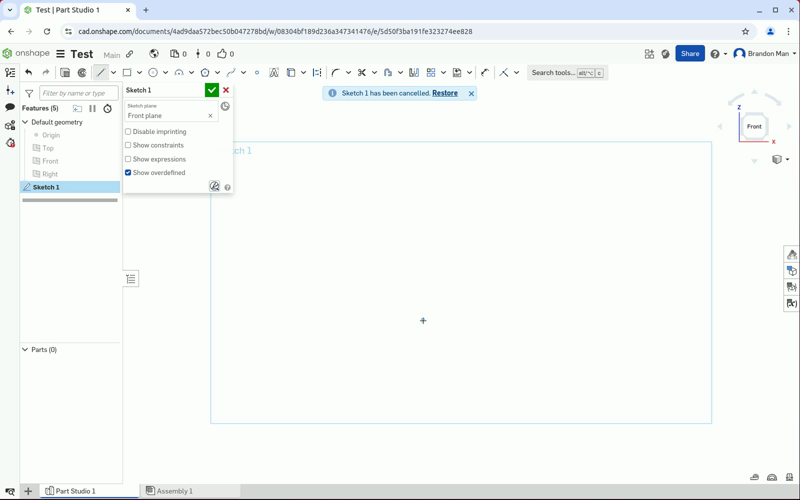
mouse_move(499, 320)
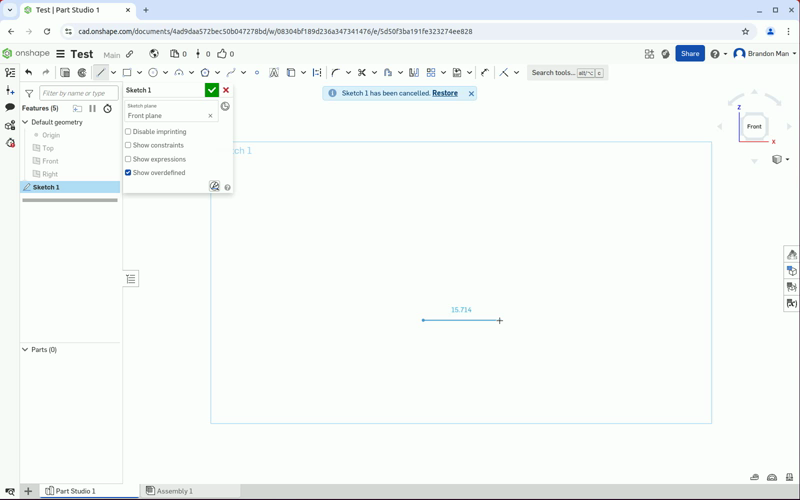
click(499, 320)
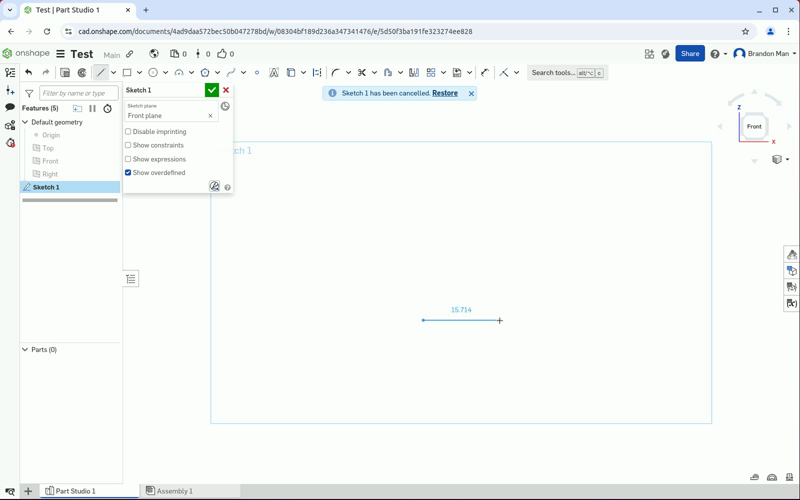
key_up(shift)
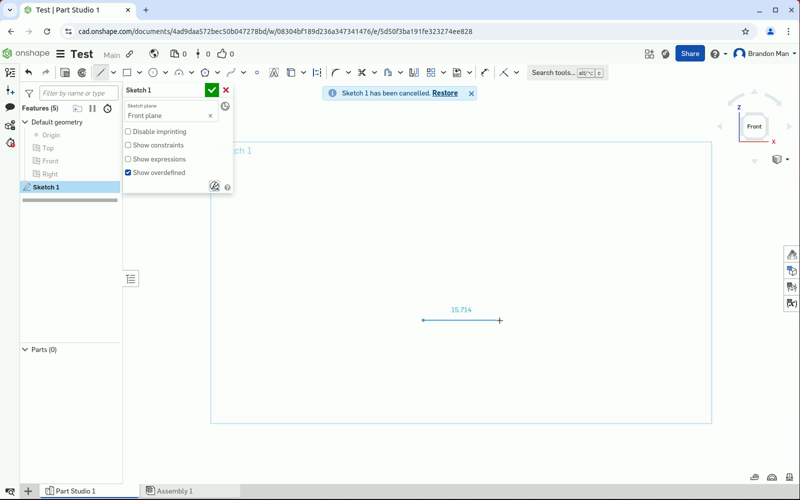
key_down(shift)
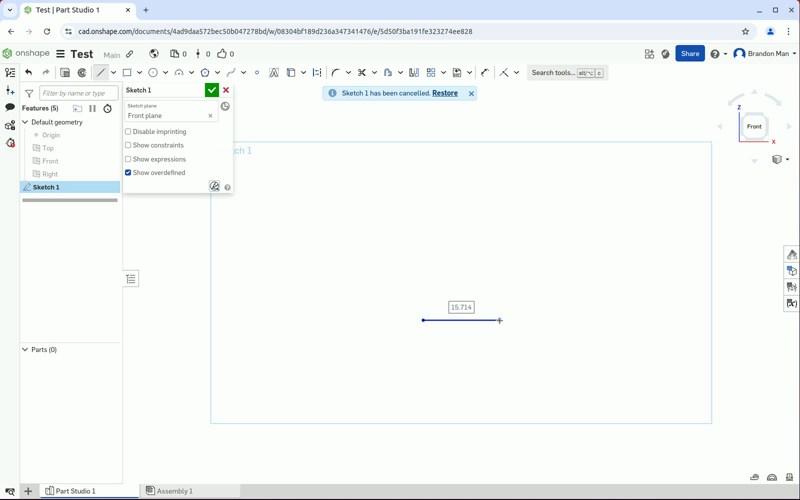
mouse_move(499, 243)
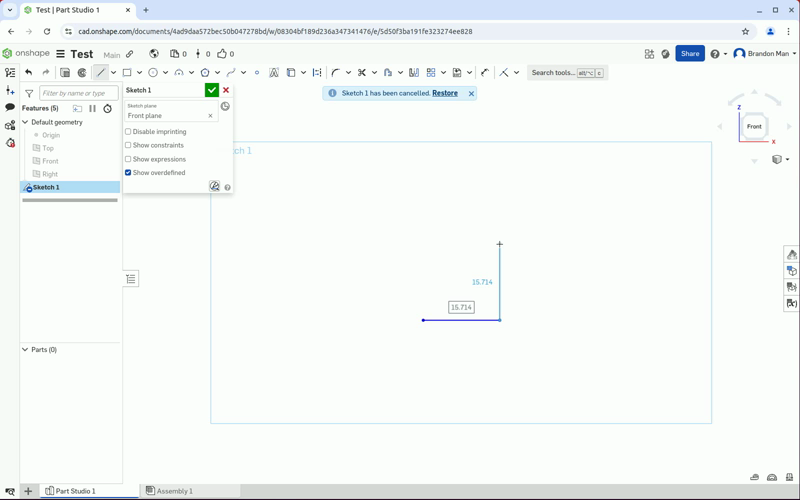
click(499, 243)
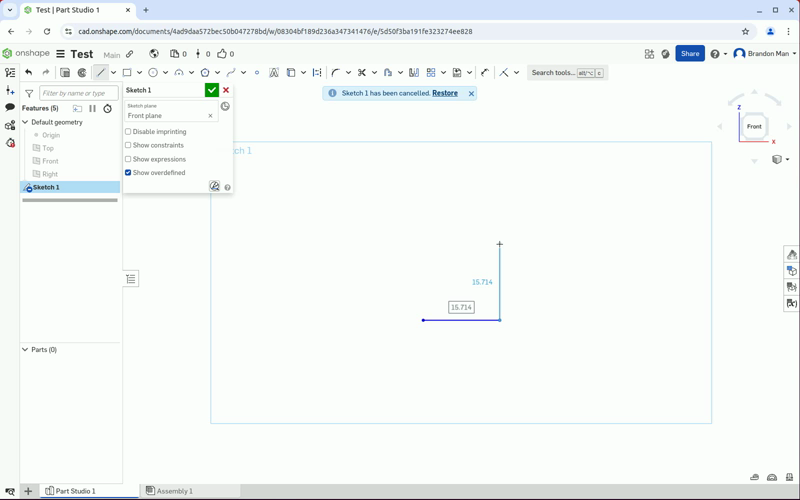
key_up(shift)
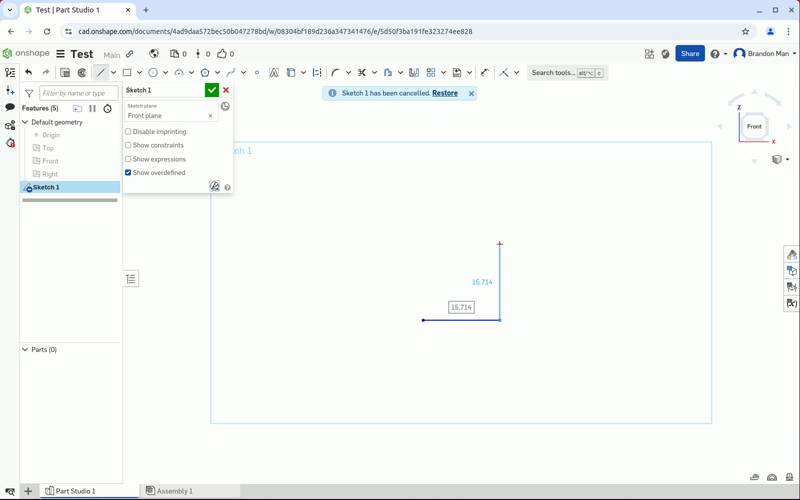
key_down(shift)
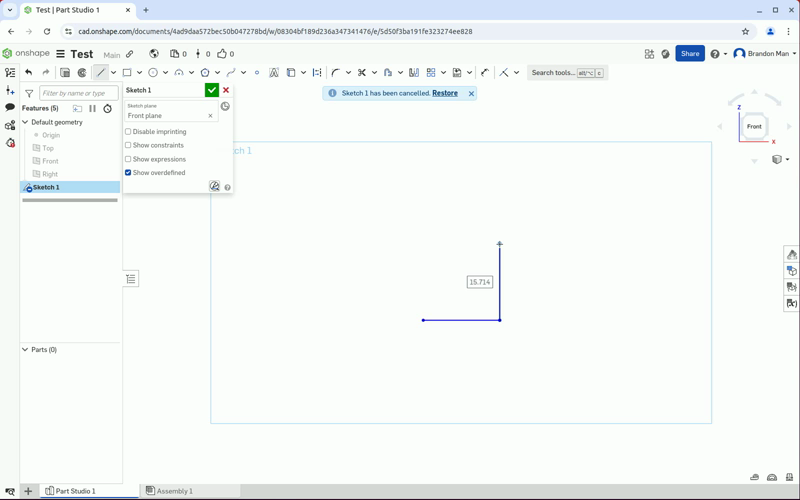
mouse_move(423, 243)
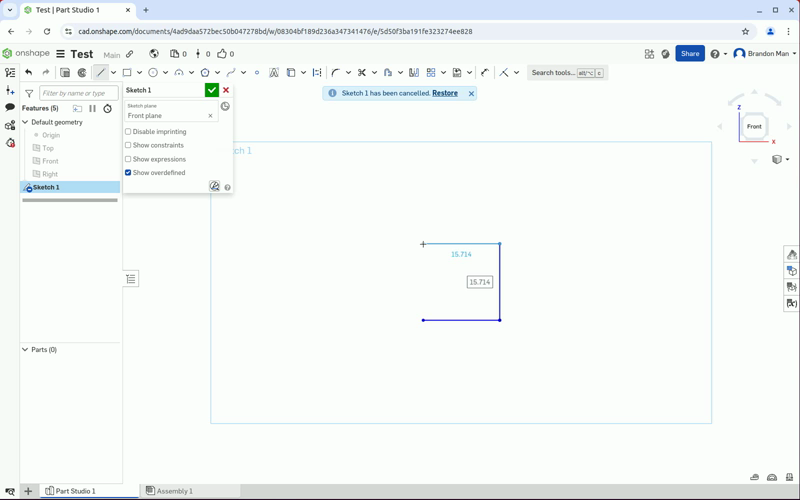
click(423, 243)
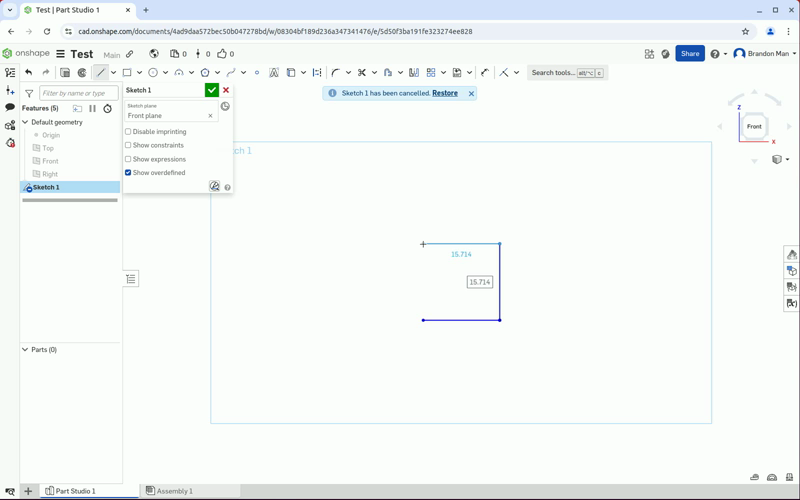
key_up(shift)
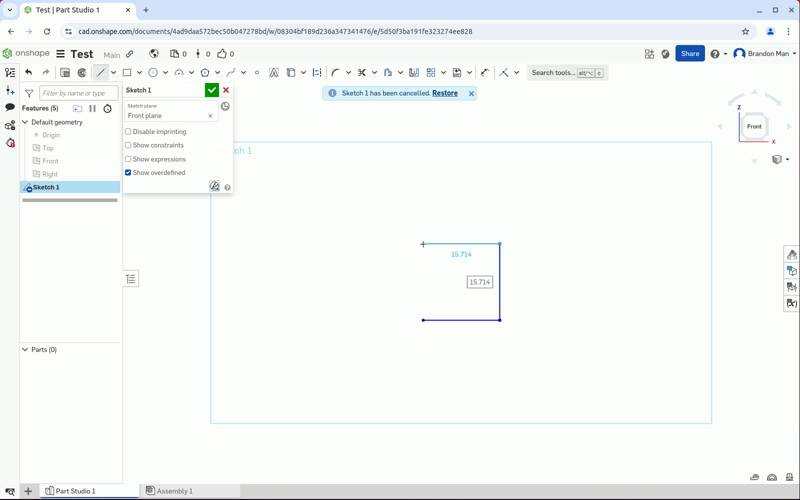
key_down(shift)
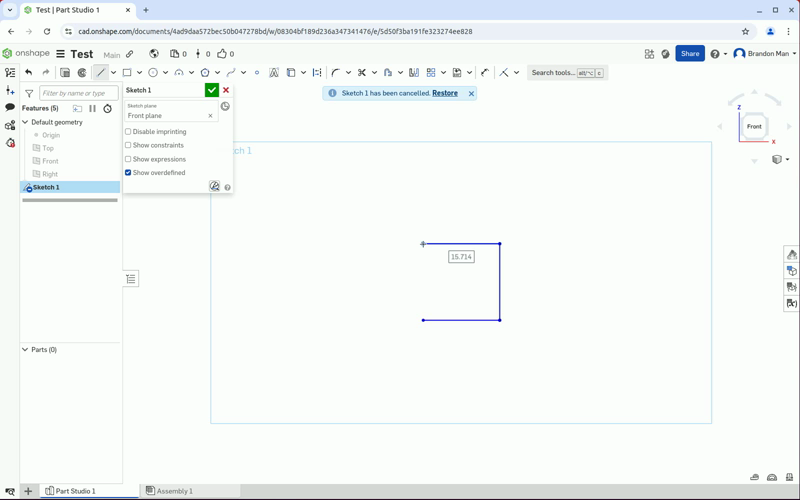
mouse_move(423, 320)
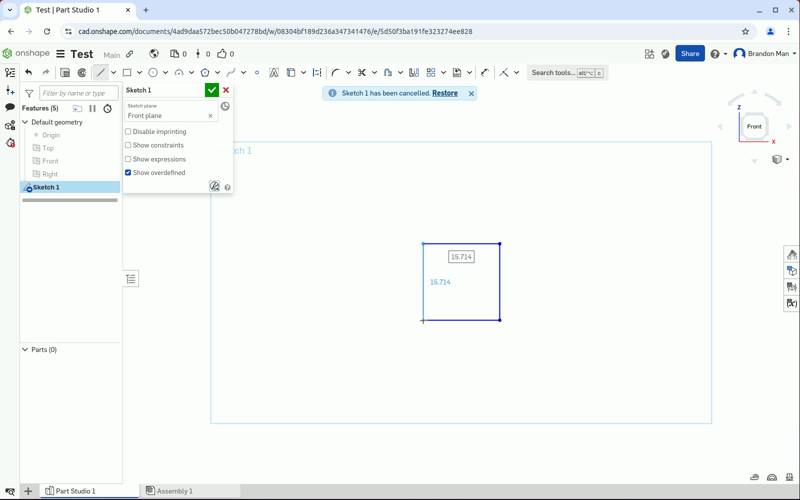
key_up(shift)
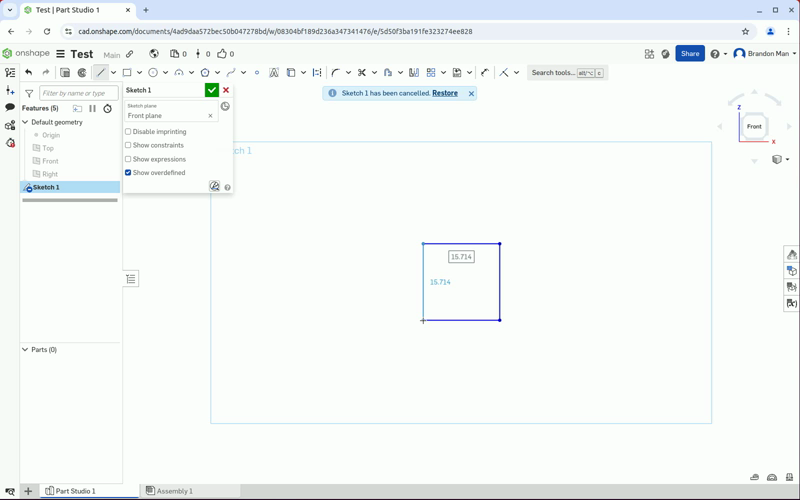
click(423, 320)
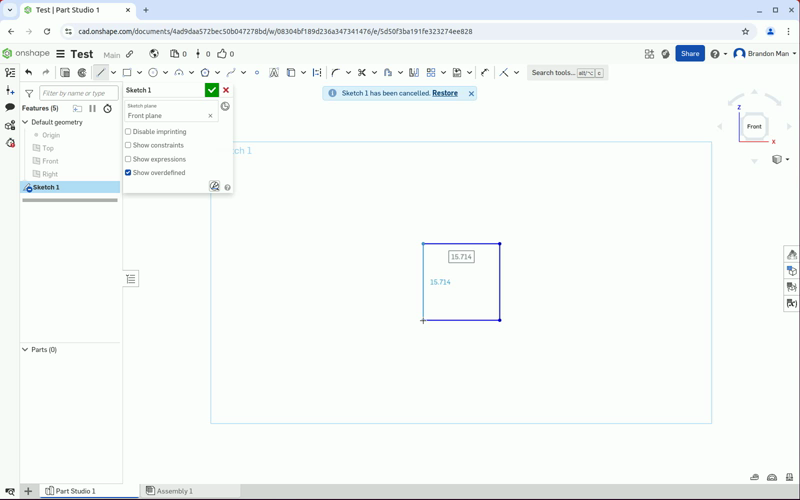
key(esc)
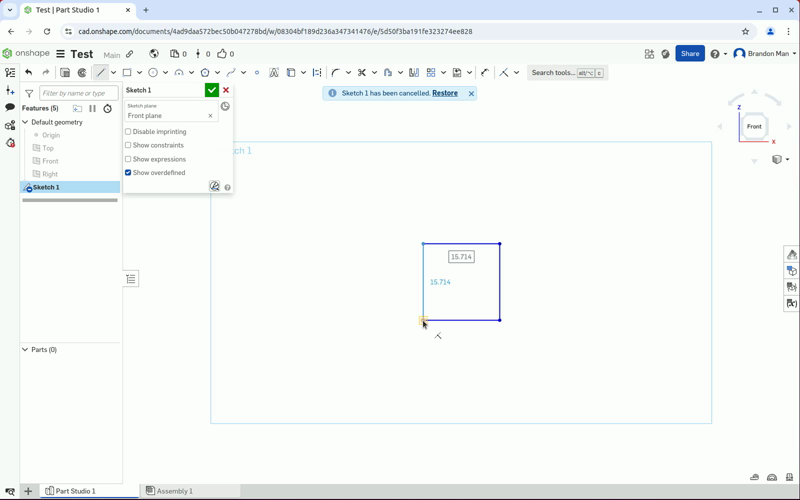
mouse_move(467, 289)
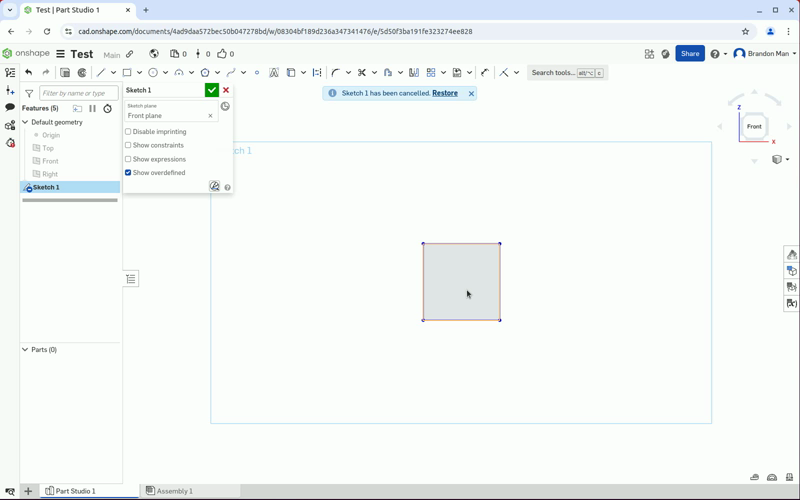
click(467, 289)
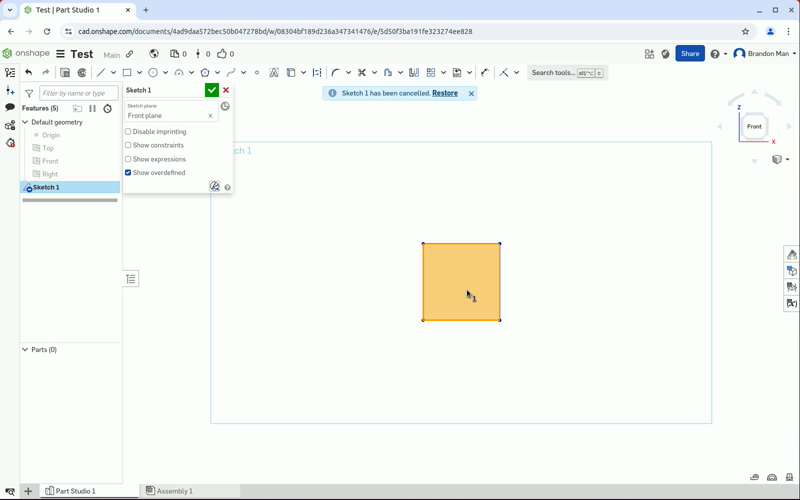
mouse_move(73, 352)
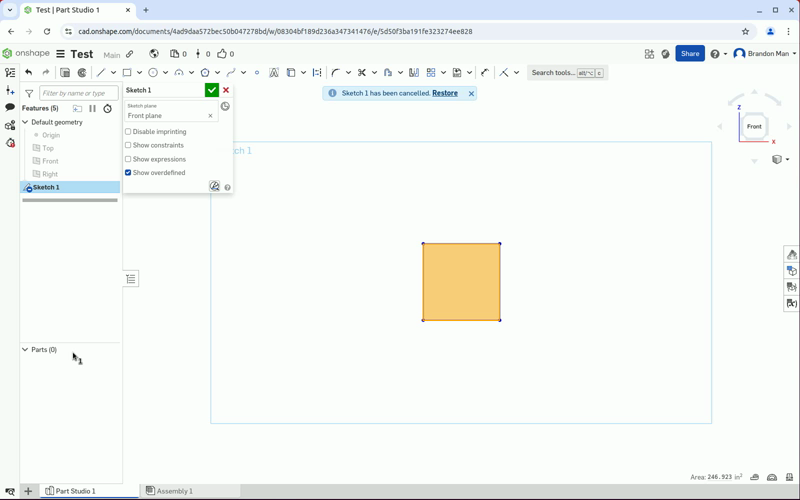
key(shift+y)
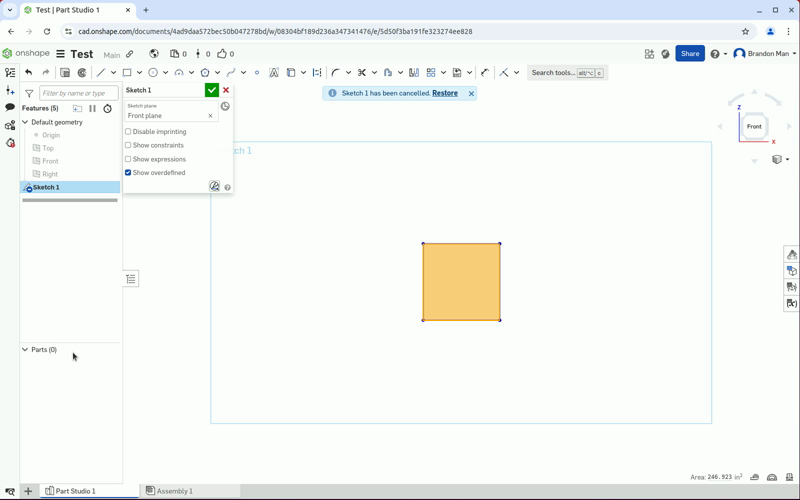
key(shift+e)
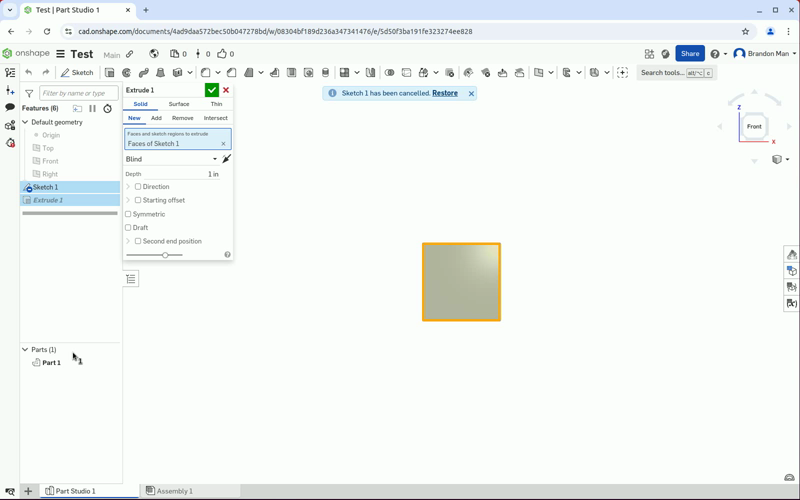
mouse_move(143, 106)
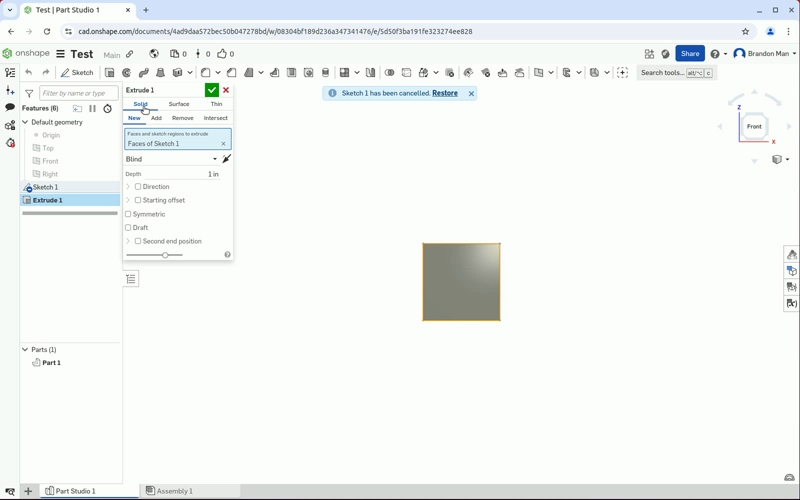
click(143, 106)
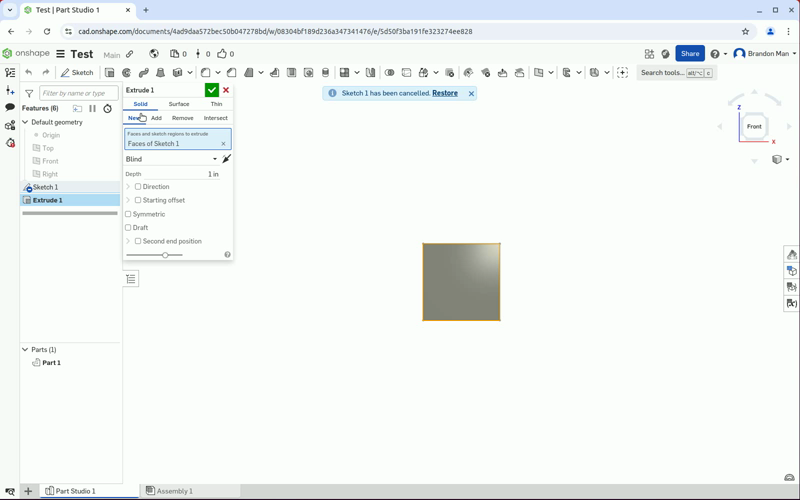
mouse_move(137, 120)
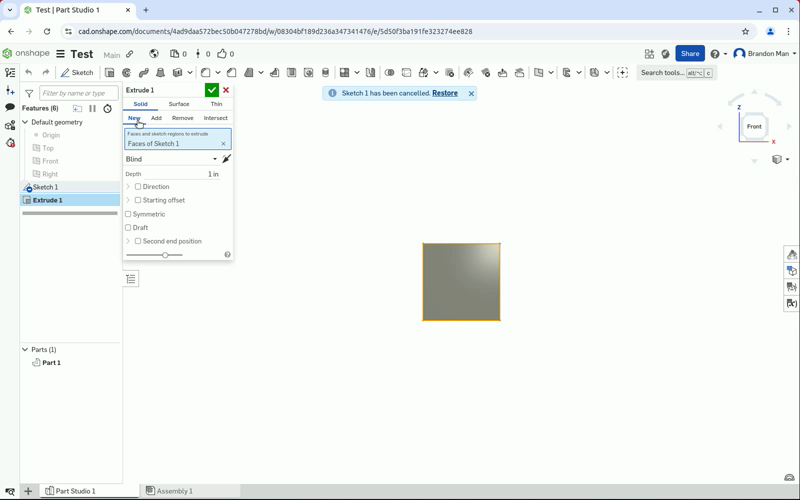
click(137, 120)
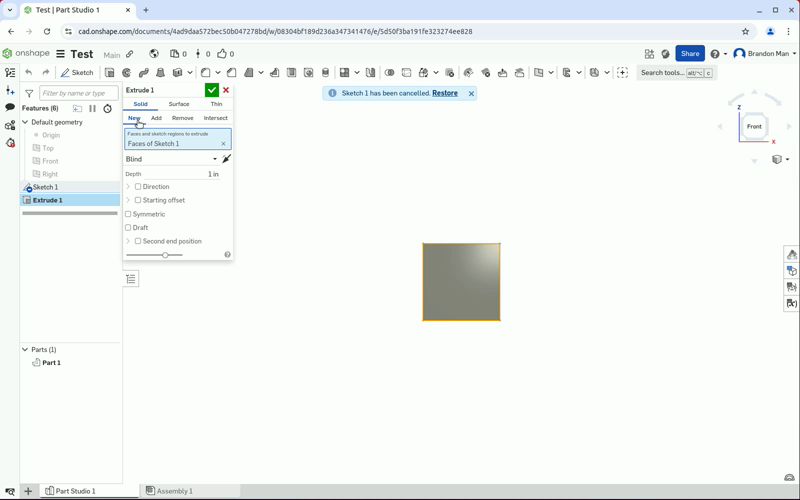
key(tab, 4)
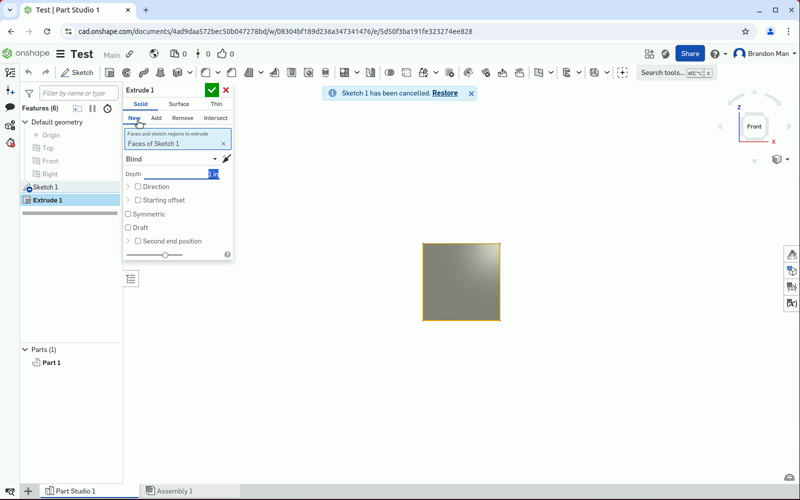
text(7.703)
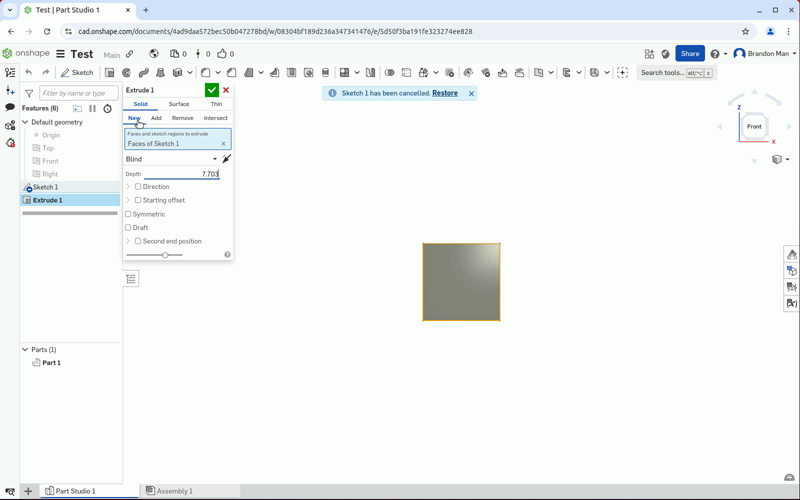
key(enter)
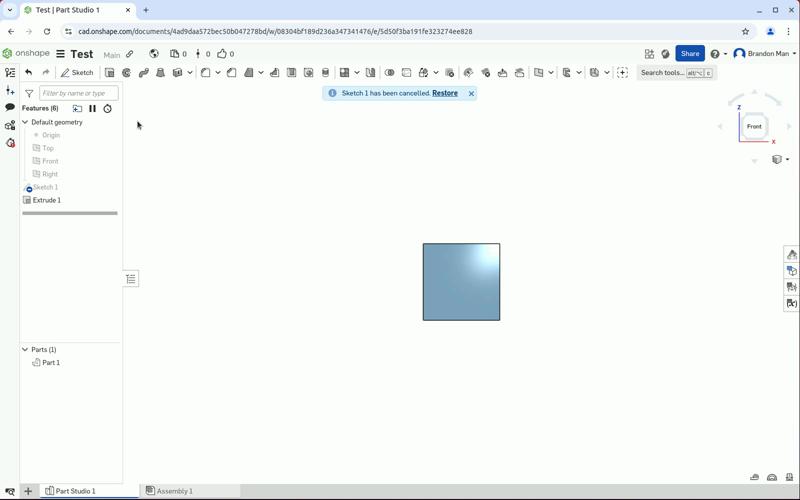
key(shift+h)
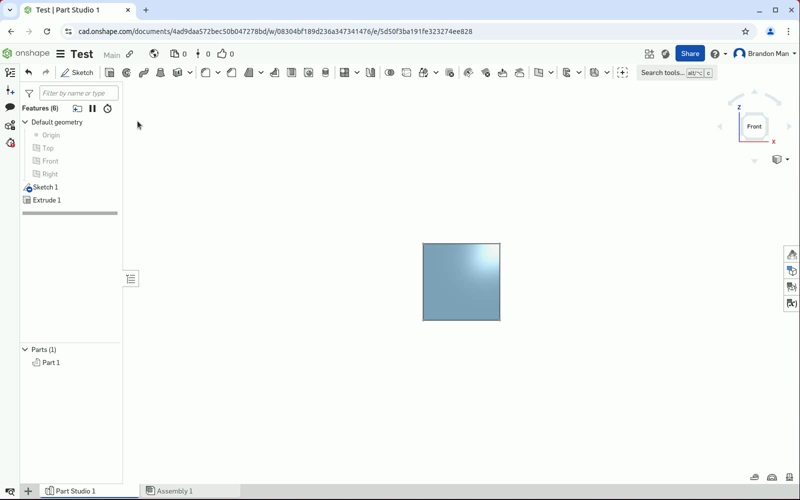
key(shift+h)
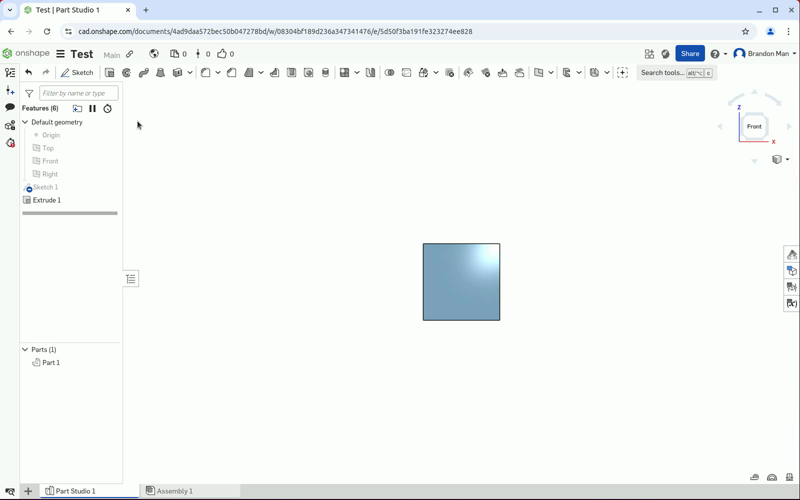
mouse_move(73, 189)
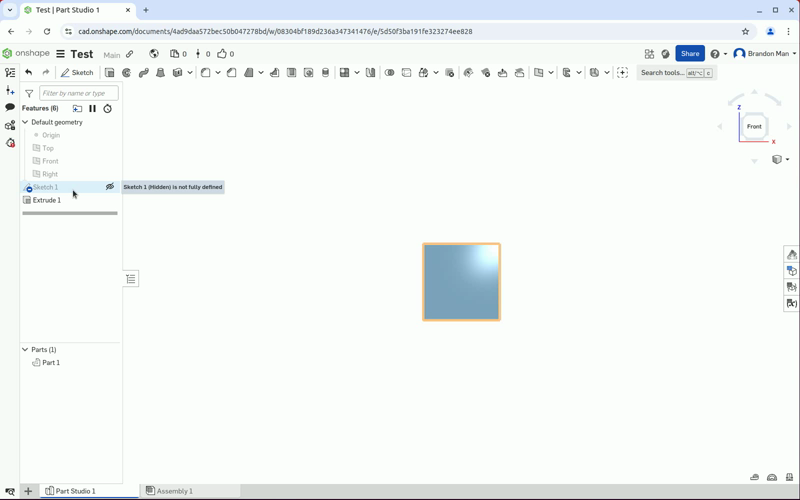
click(73, 189)
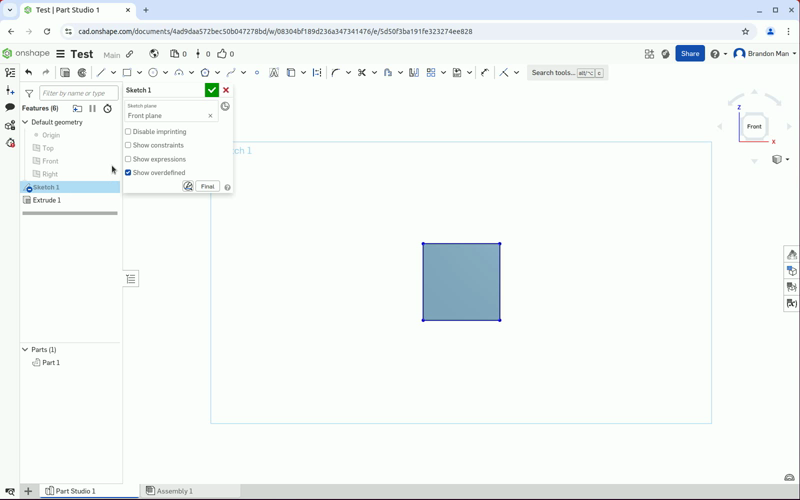
mouse_move(229, 92)
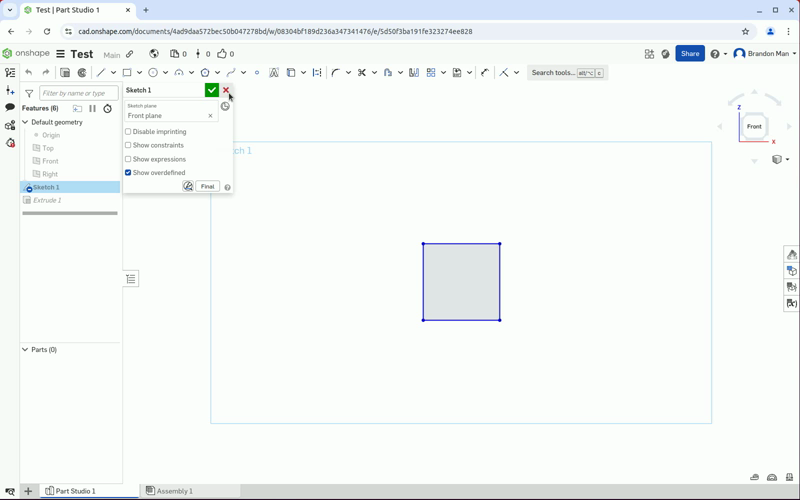
click(229, 92)
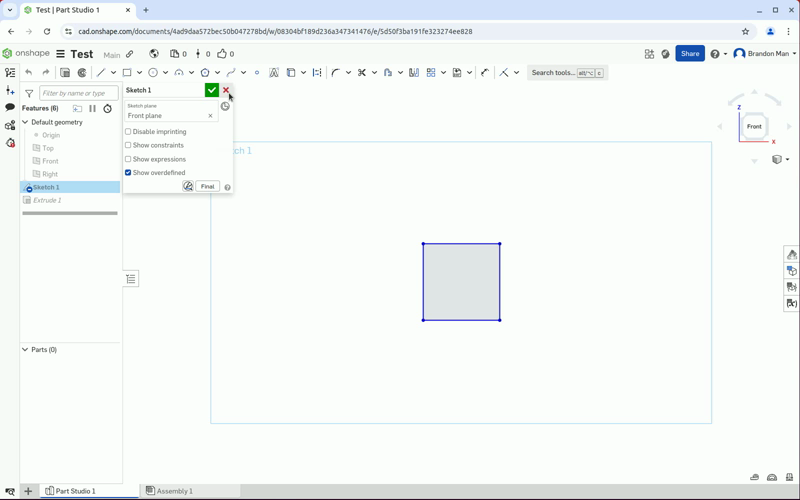
key(shift+s)
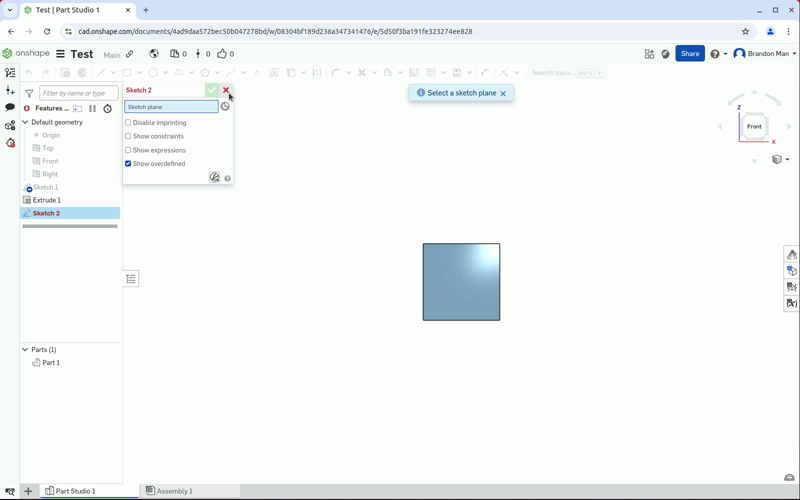
mouse_move(73, 163)
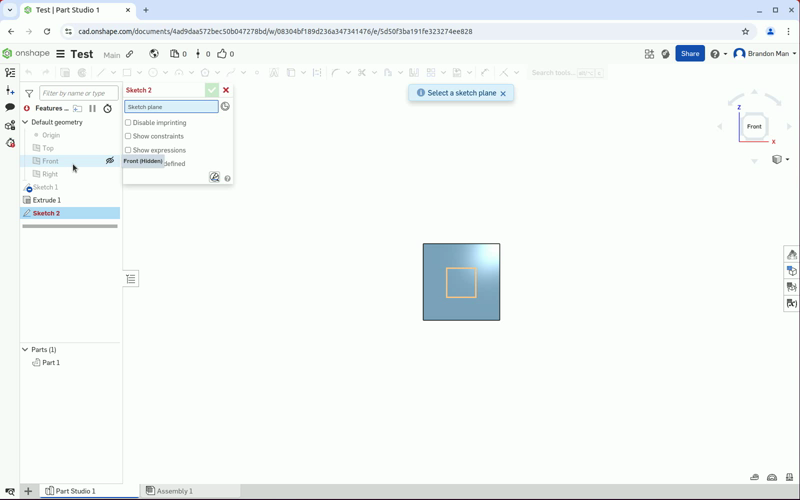
click(73, 163)
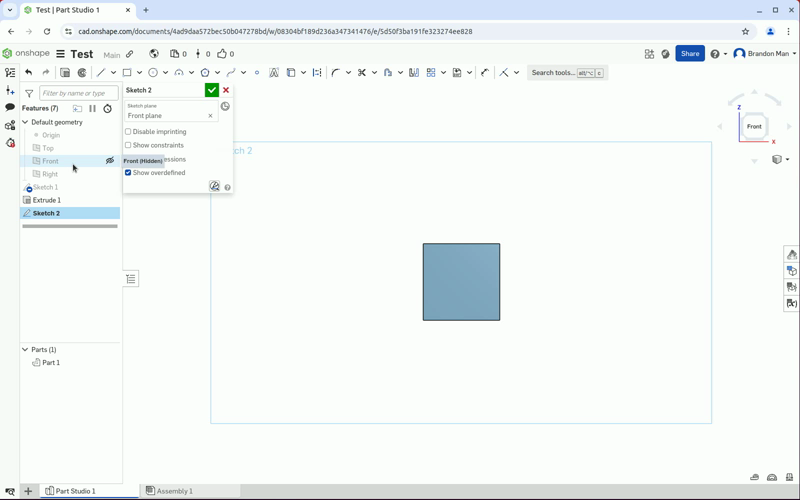
mouse_move(73, 352)
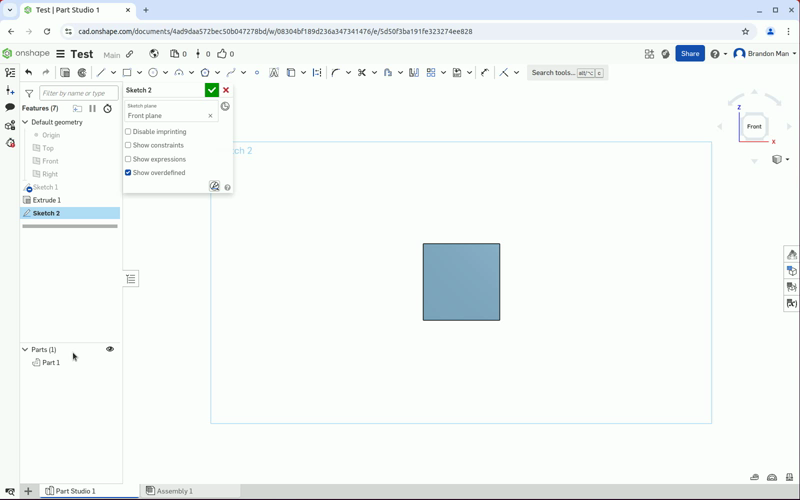
key(y)
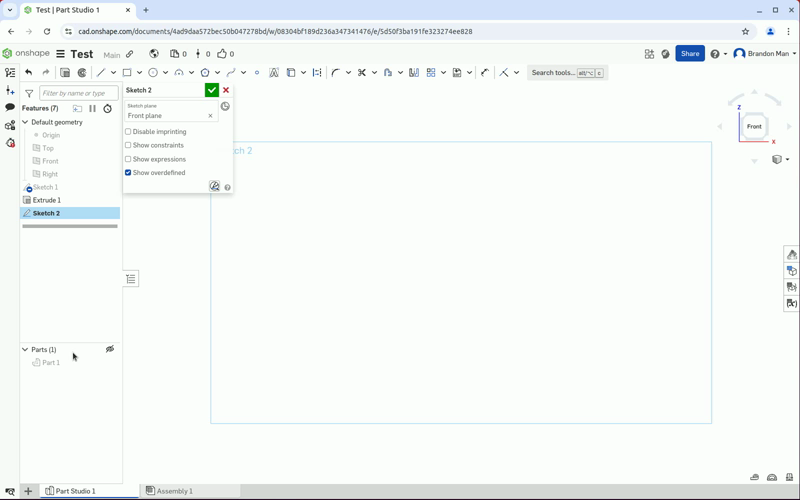
key(l)
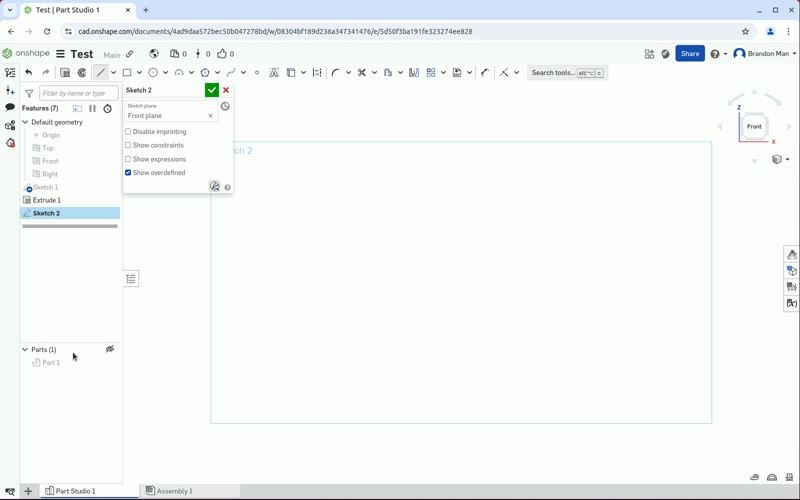
key_down(shift)
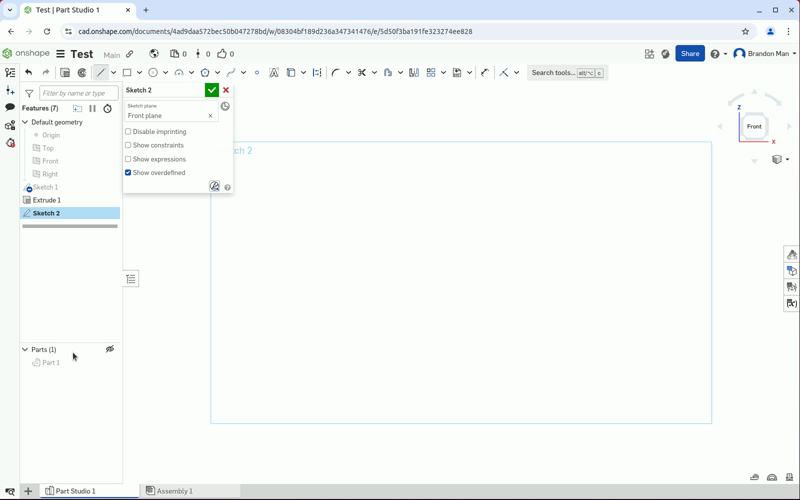
mouse_move(423, 320)
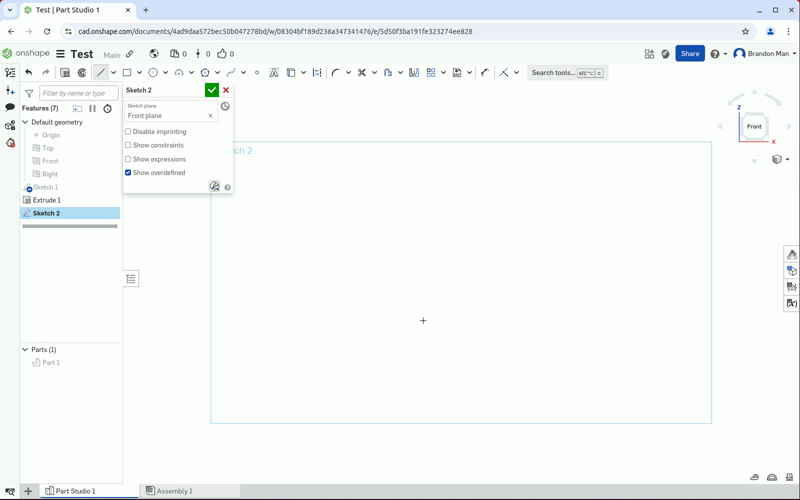
click(423, 320)
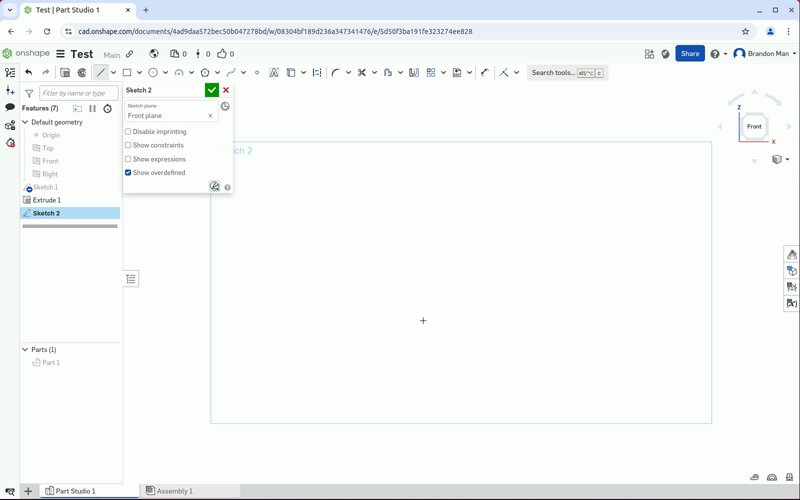
key_up(shift)
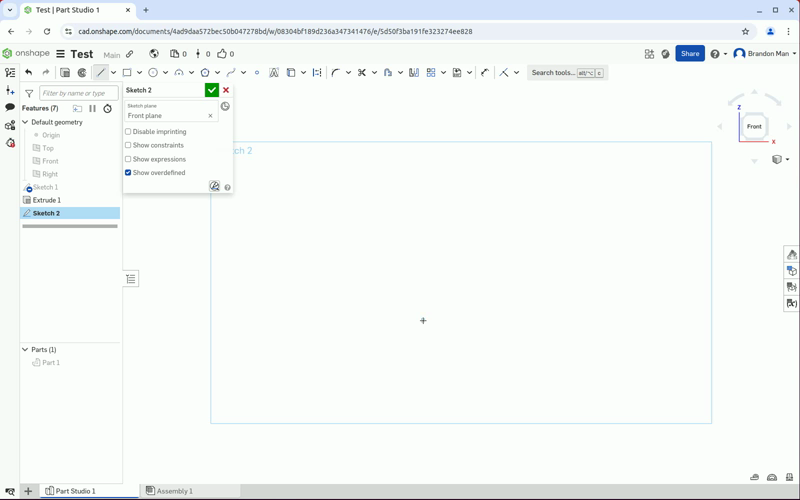
key_down(shift)
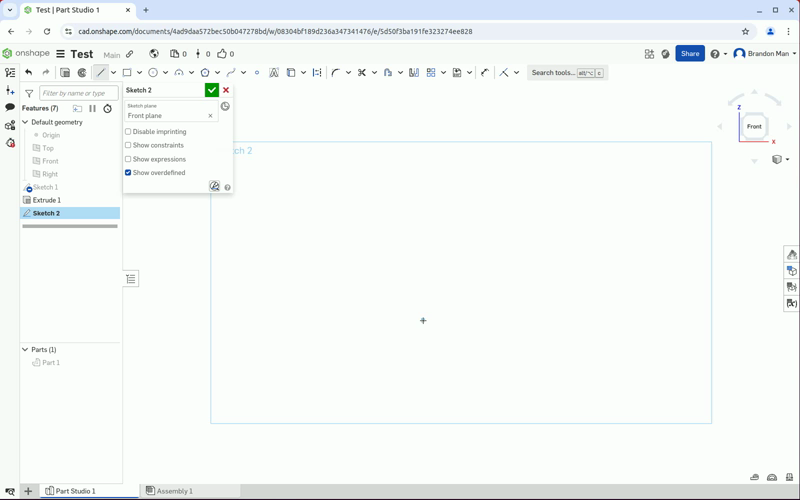
mouse_move(499, 320)
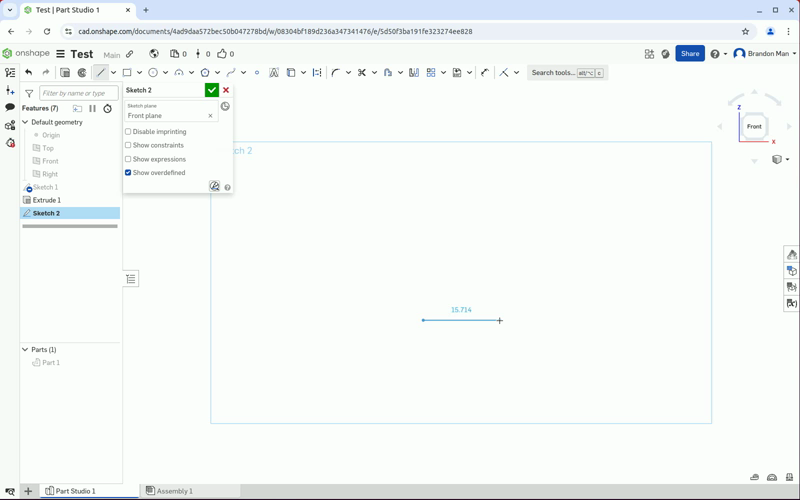
click(499, 320)
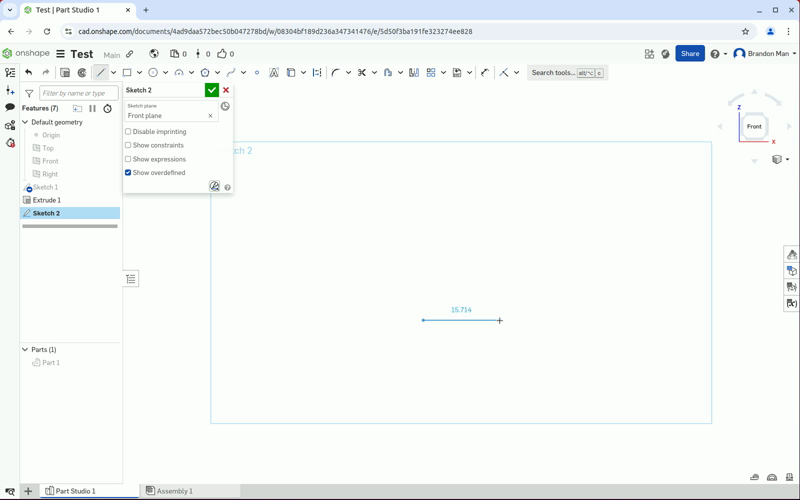
key_up(shift)
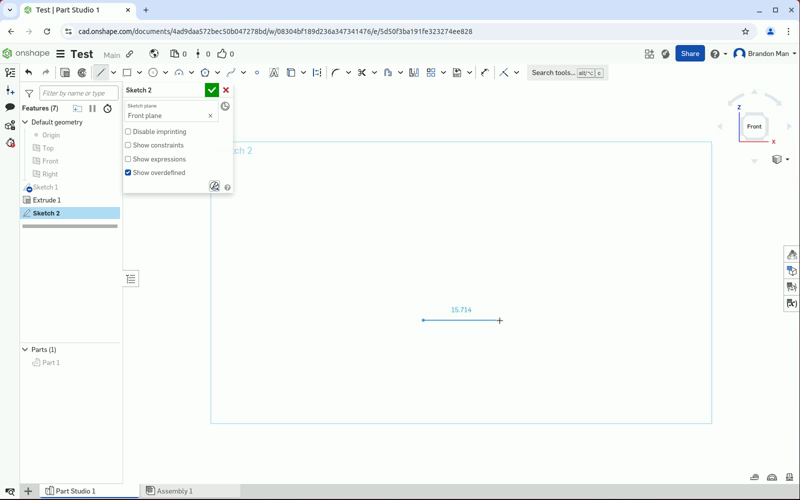
key_down(shift)
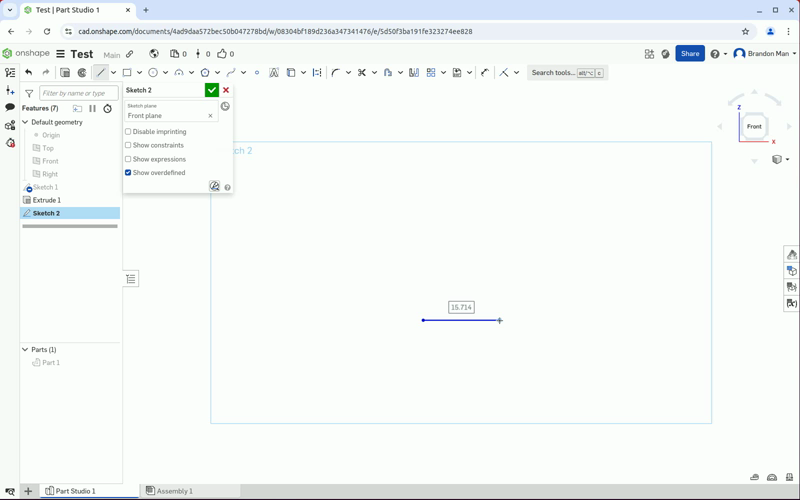
mouse_move(499, 243)
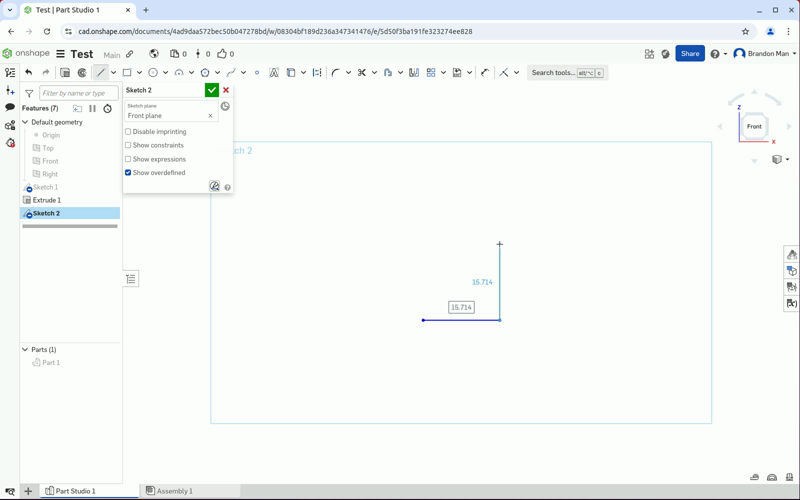
click(499, 243)
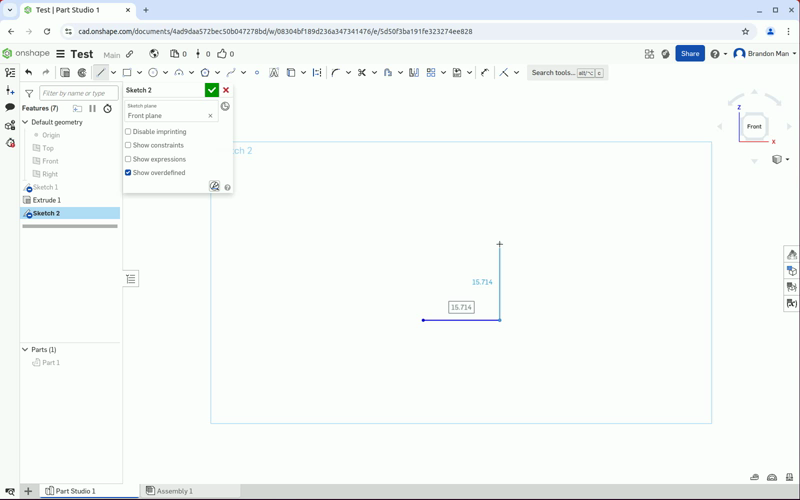
key_up(shift)
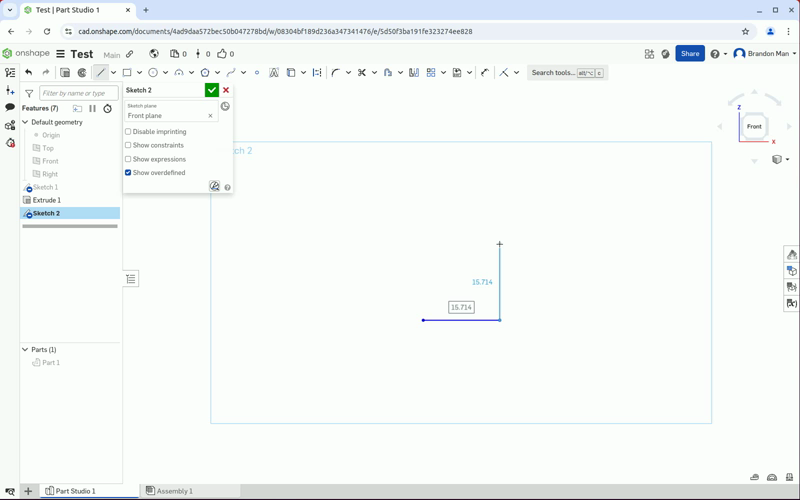
key_down(shift)
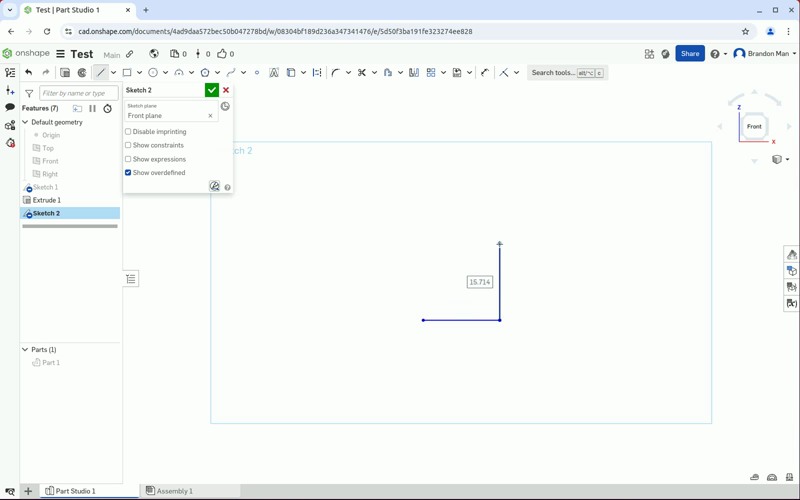
mouse_move(423, 243)
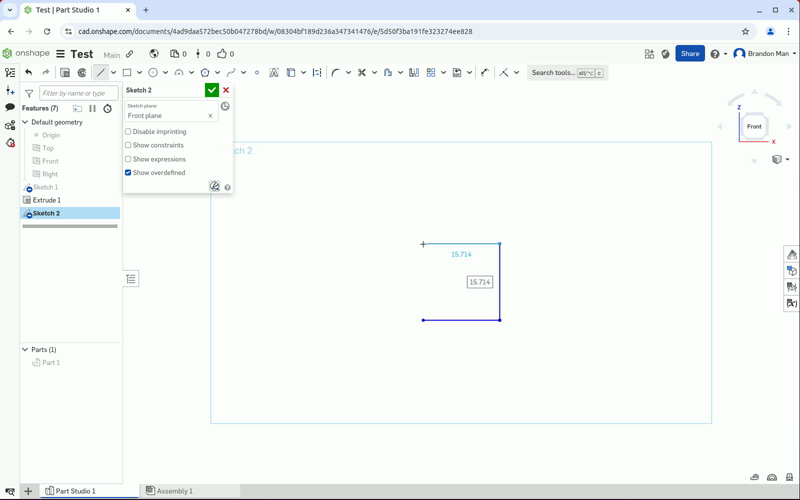
click(423, 243)
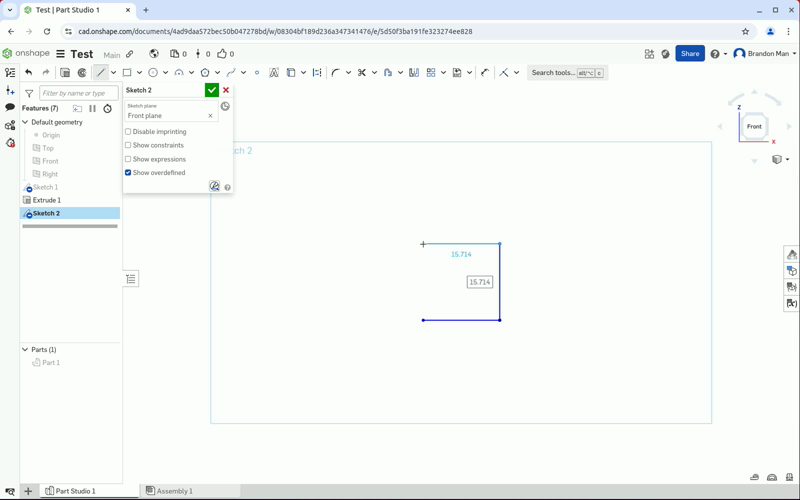
key_up(shift)
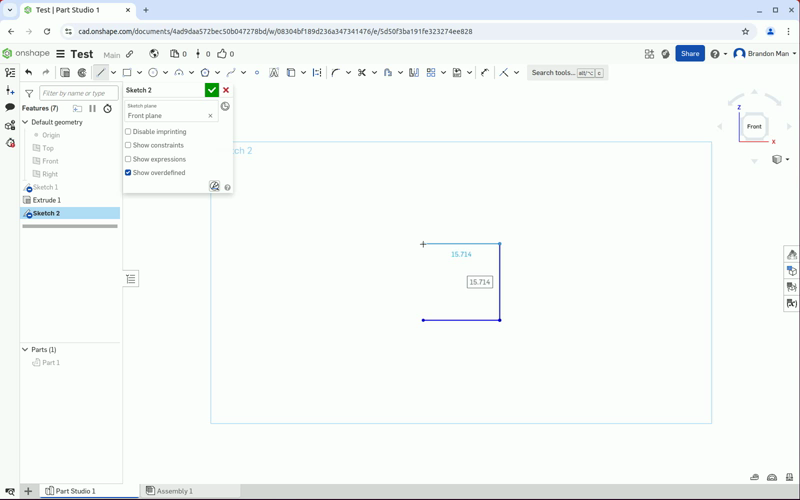
key_down(shift)
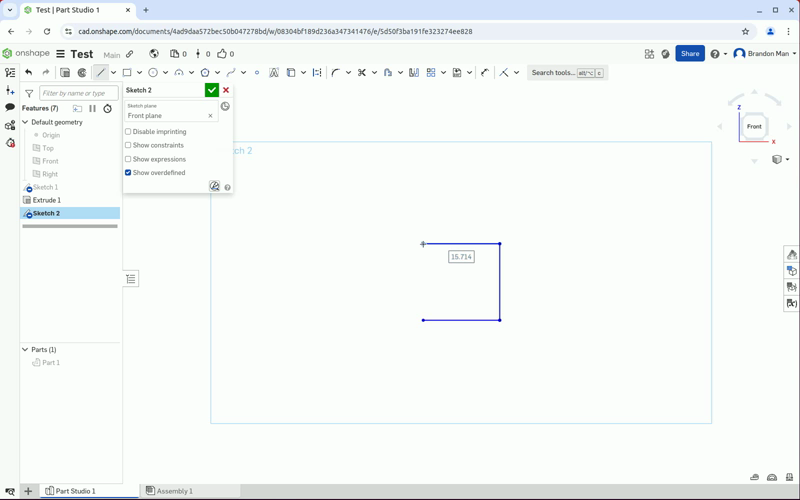
mouse_move(423, 320)
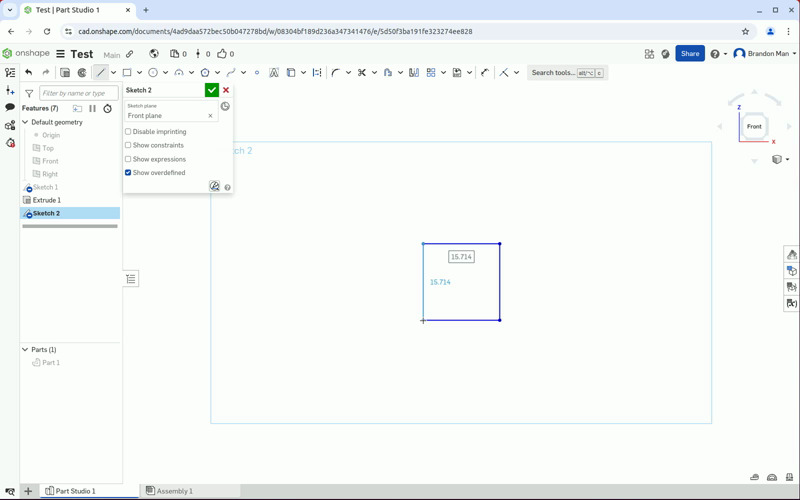
key_up(shift)
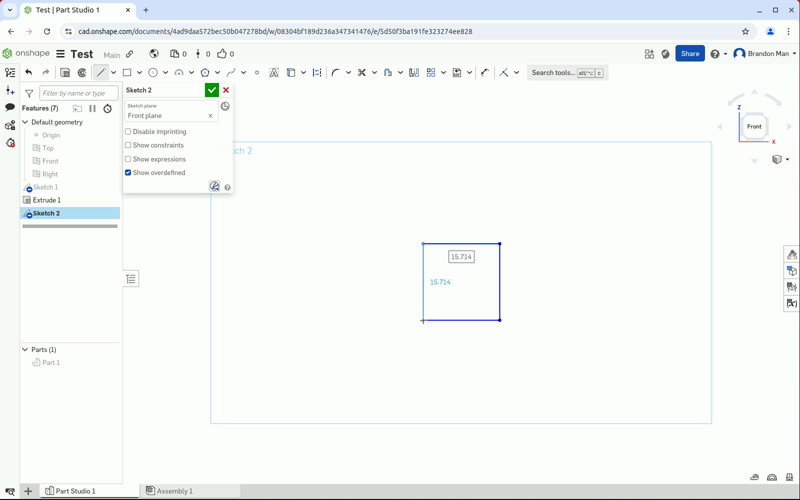
click(423, 320)
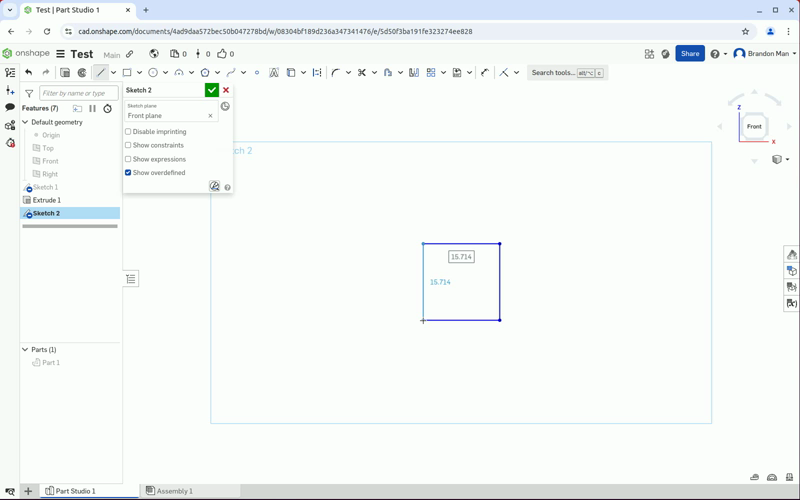
key(esc)
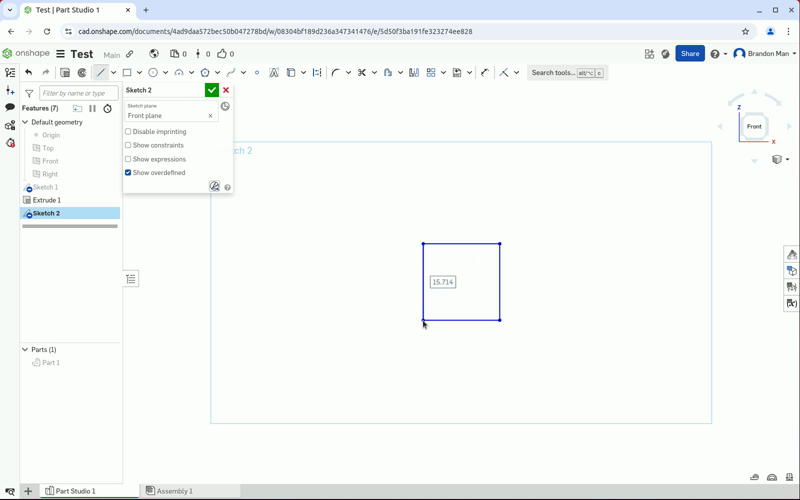
mouse_move(461, 261)
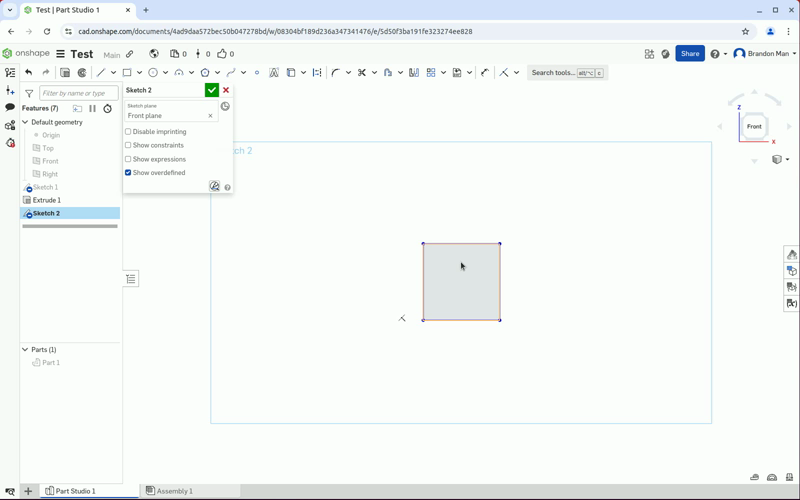
click(461, 261)
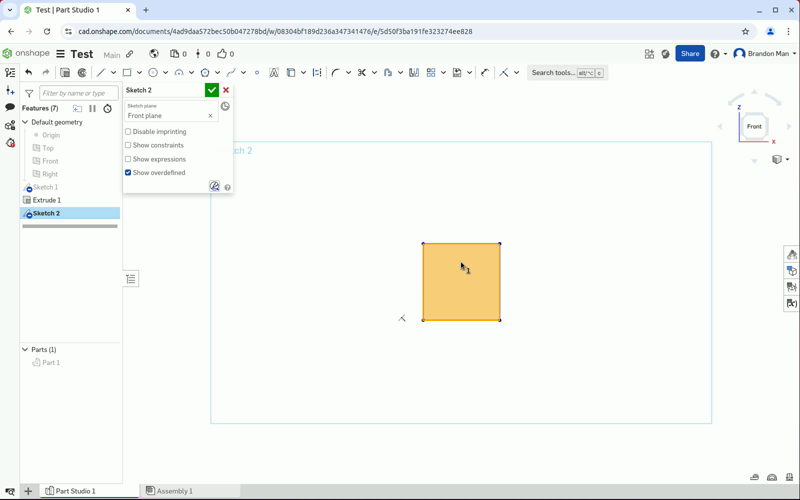
mouse_move(73, 352)
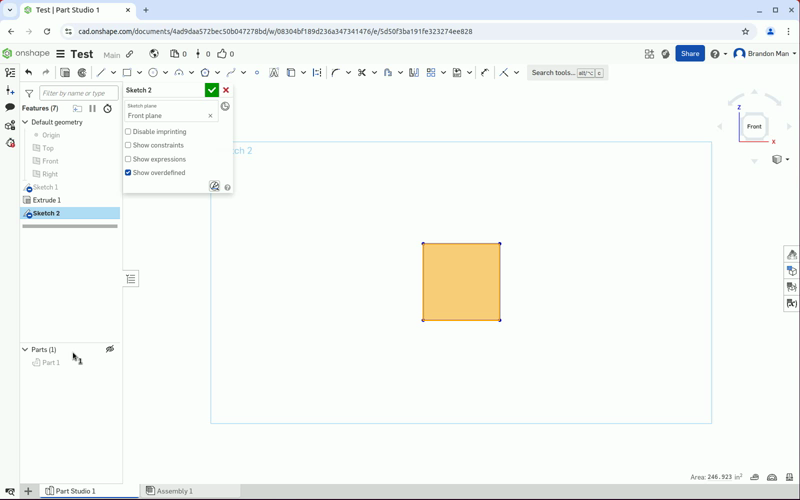
key(shift+y)
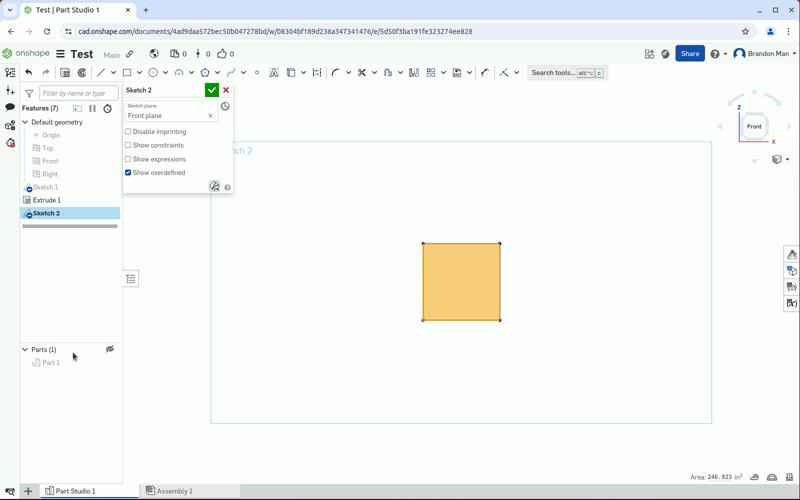
key(shift+e)
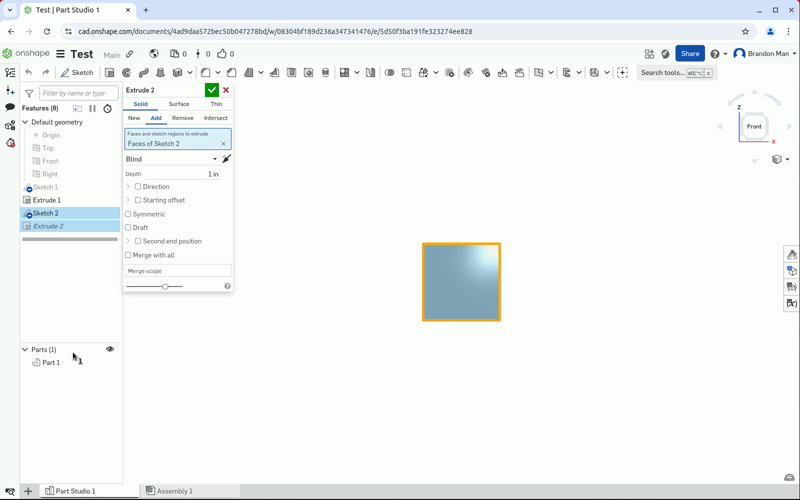
mouse_move(143, 106)
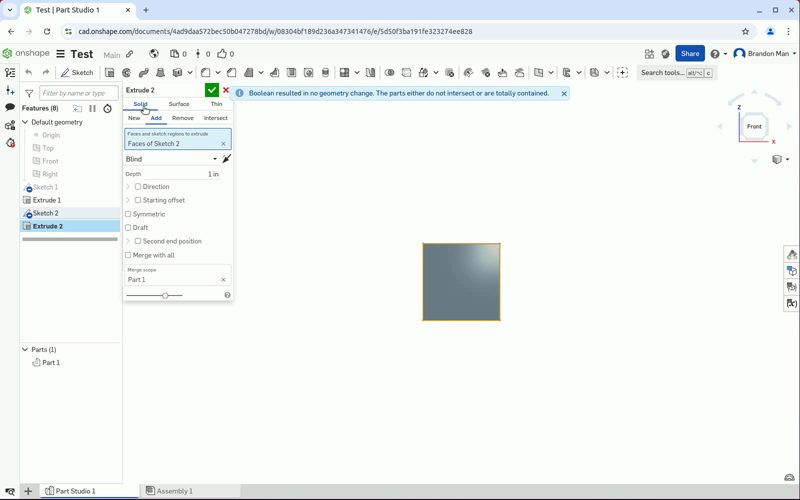
click(143, 106)
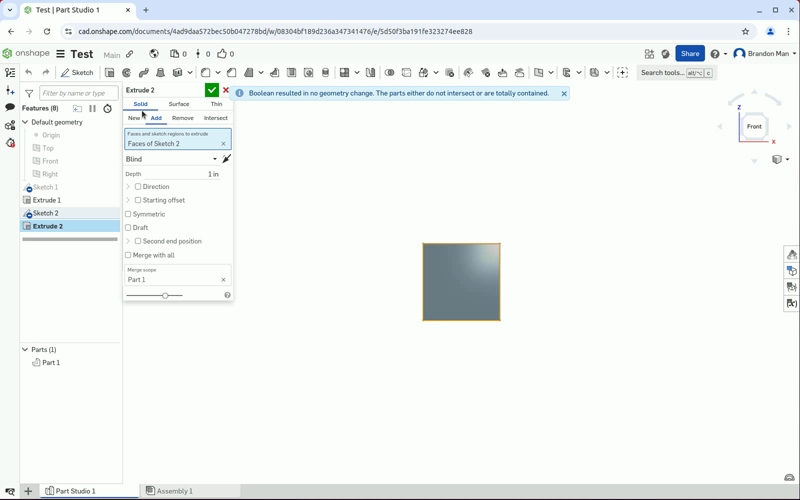
mouse_move(137, 120)
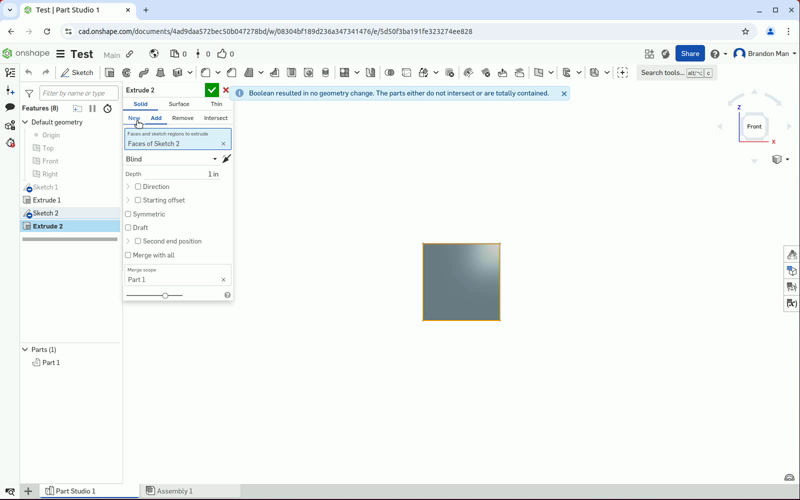
click(137, 120)
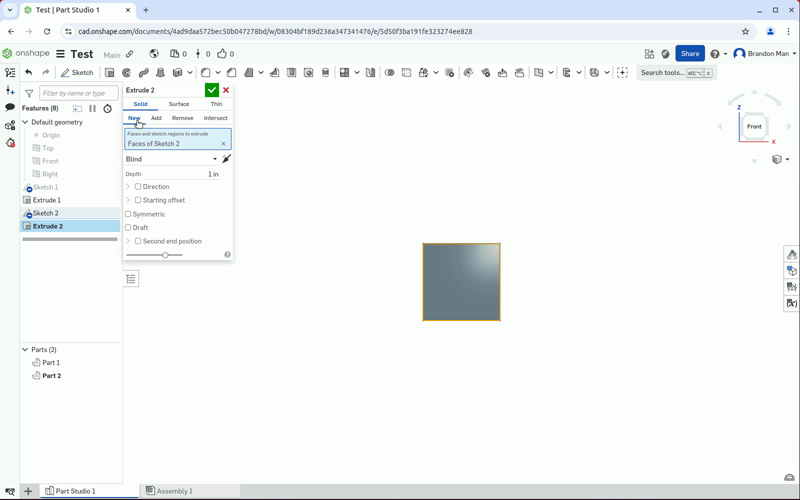
key(tab, 4)
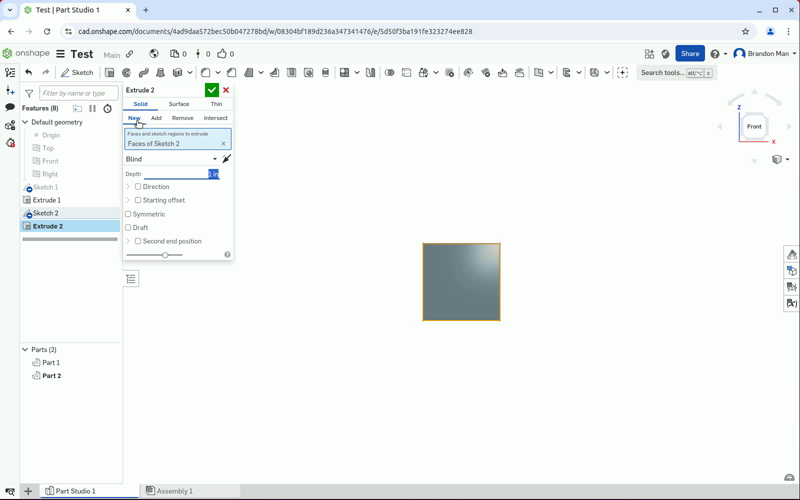
text(7.703)
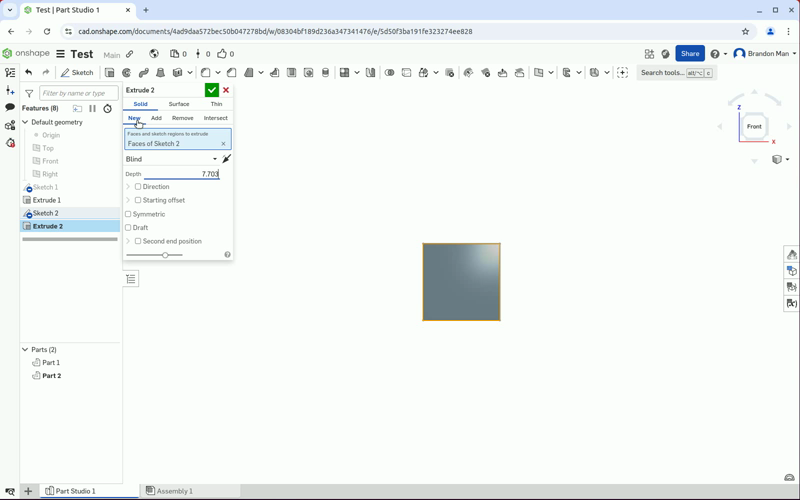
key(enter)
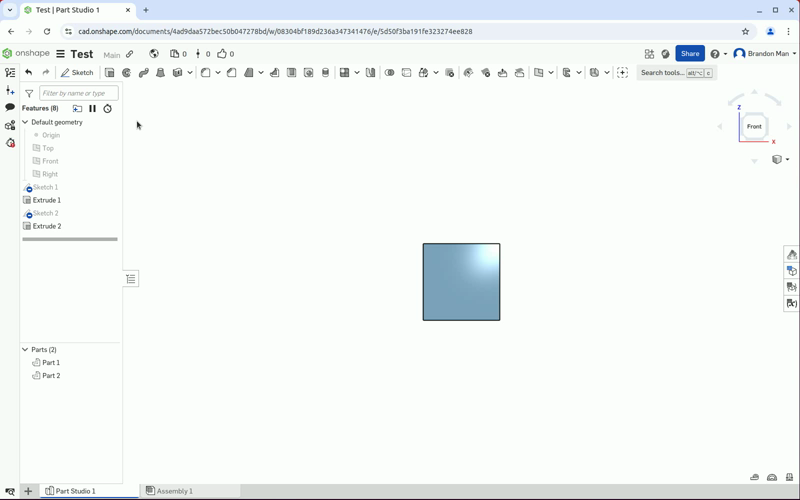
key(shift+h)
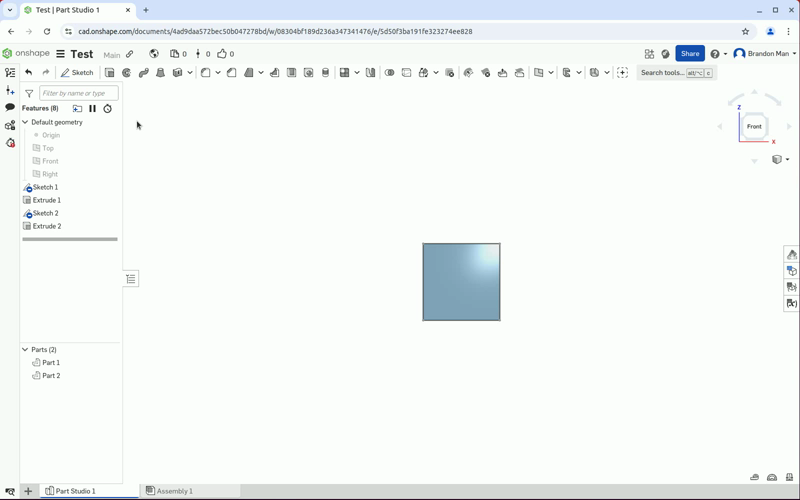
key(shift+h)
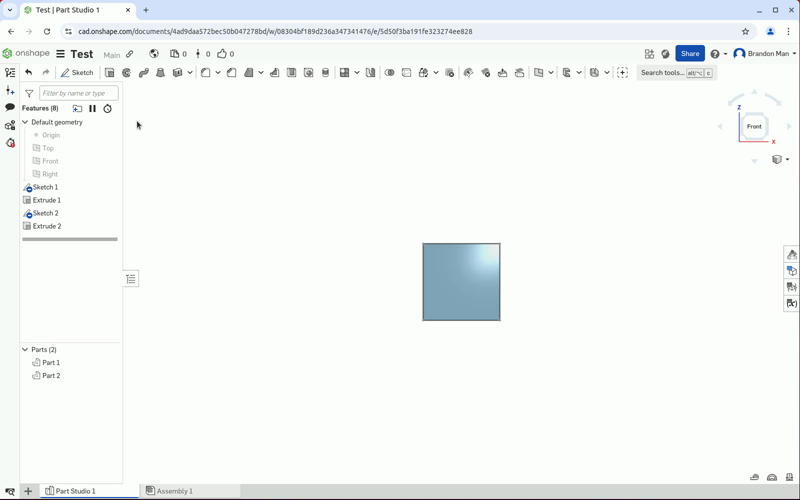
key(shift+7)
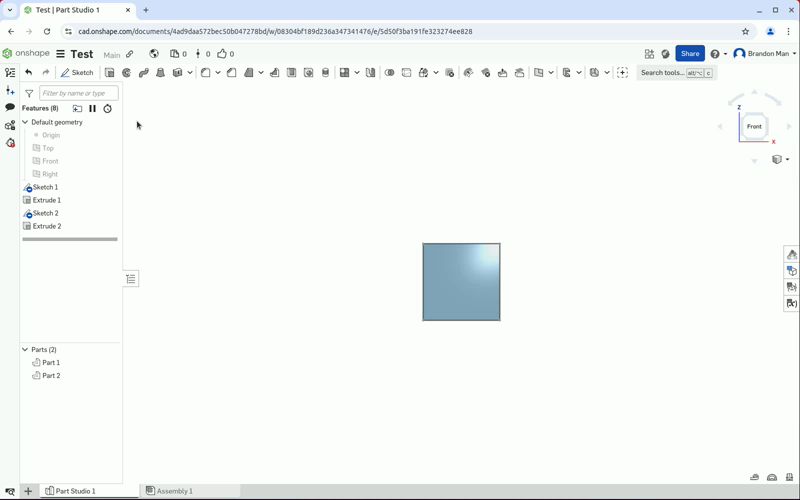
key(left, 2)
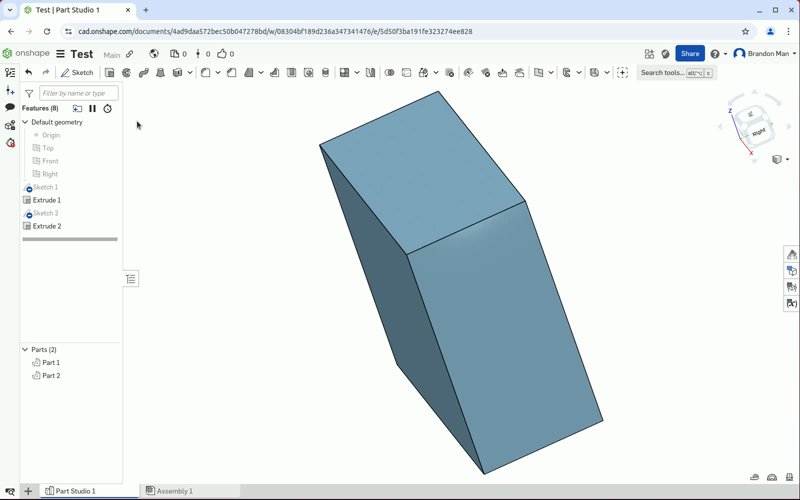
key(down, 2)
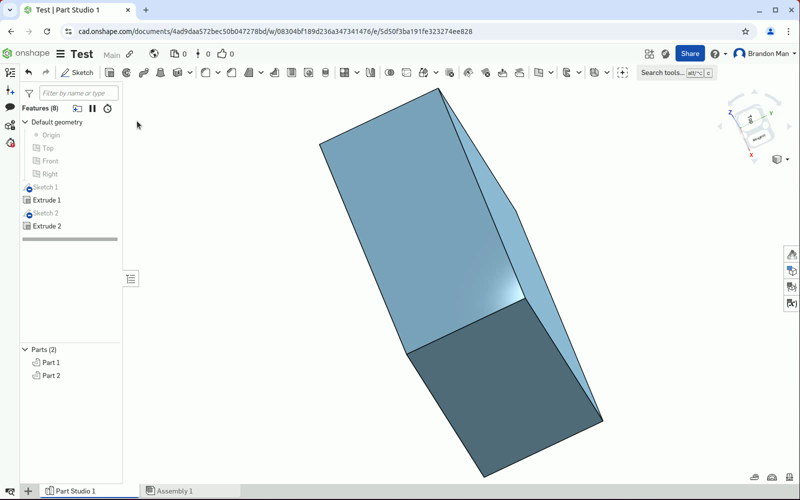
key(up, 2)
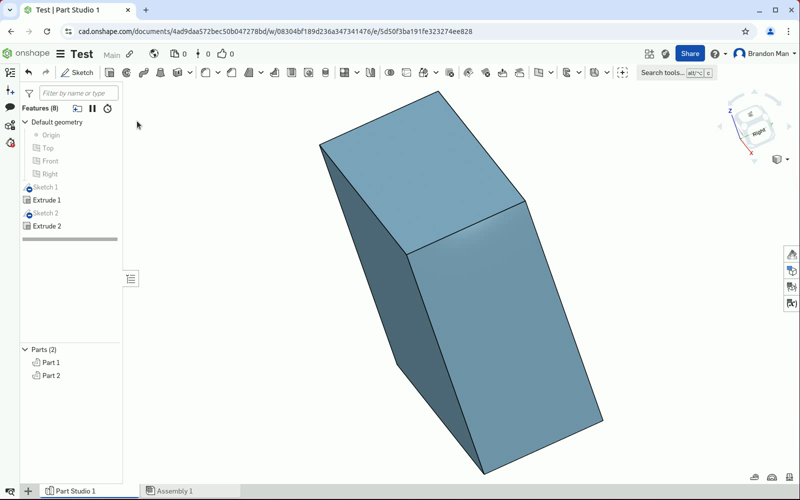
key(right, 2)
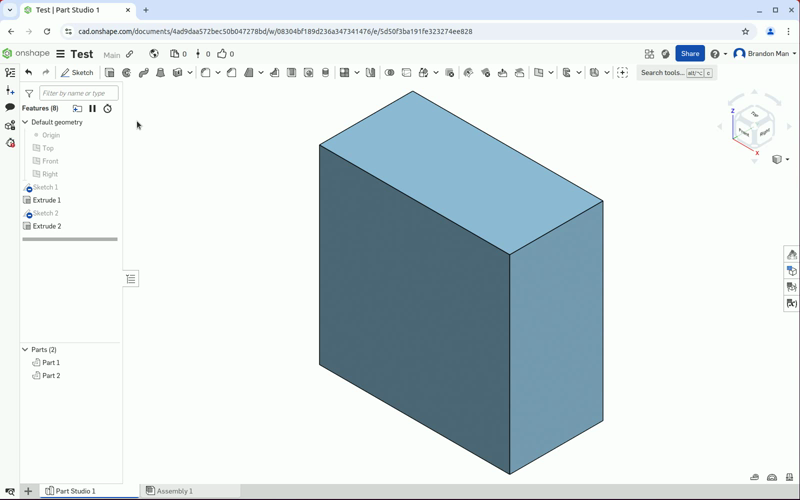
mouse_move(73, 189)
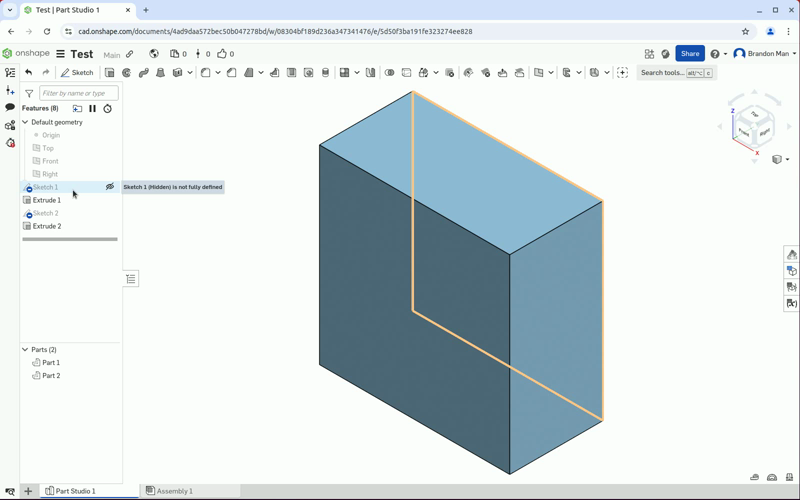
click(73, 189)